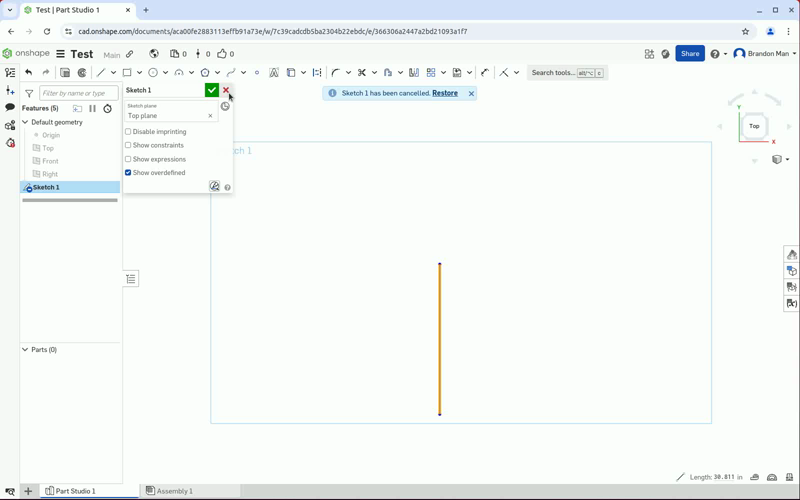
key(shift+h)
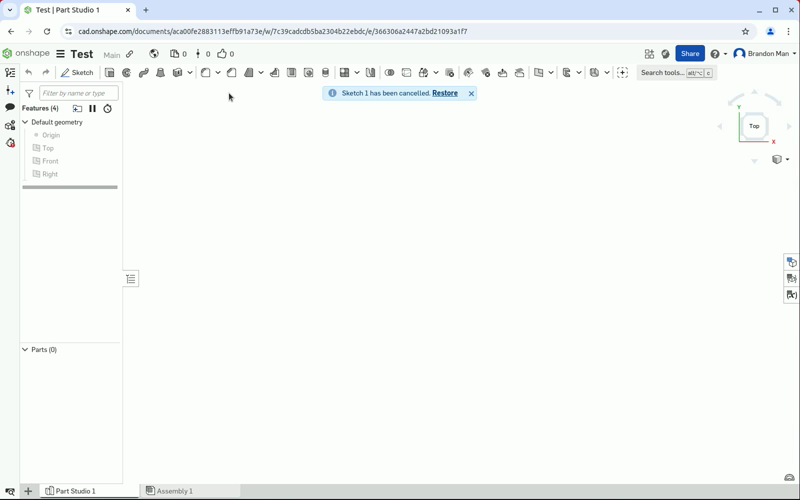
mouse_move(73, 352)
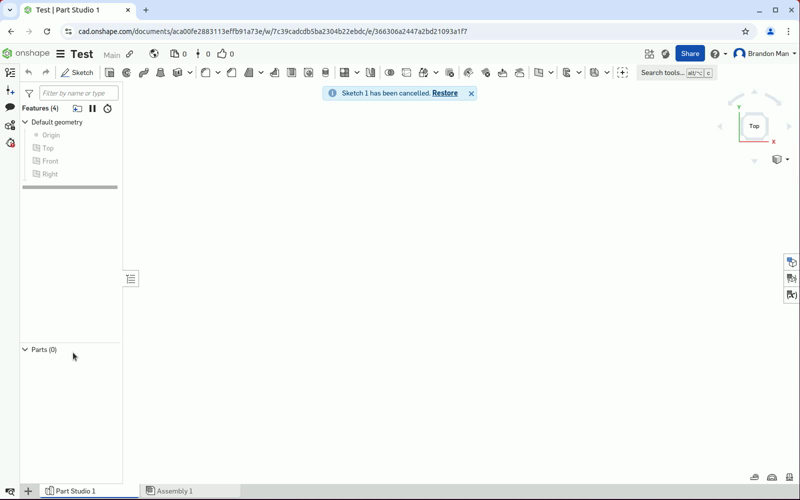
key(y)
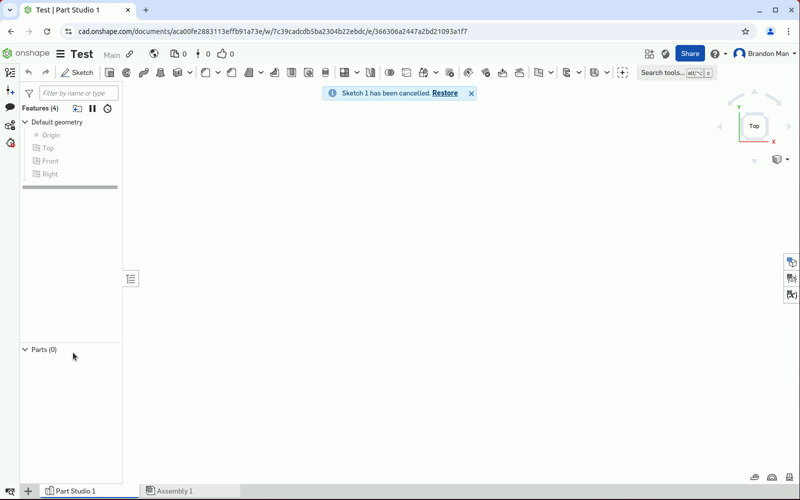
key(shift+p)
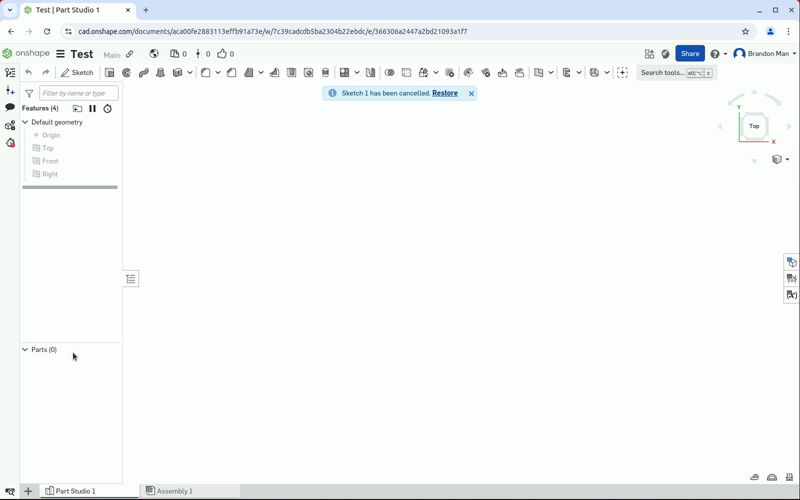
key(space)
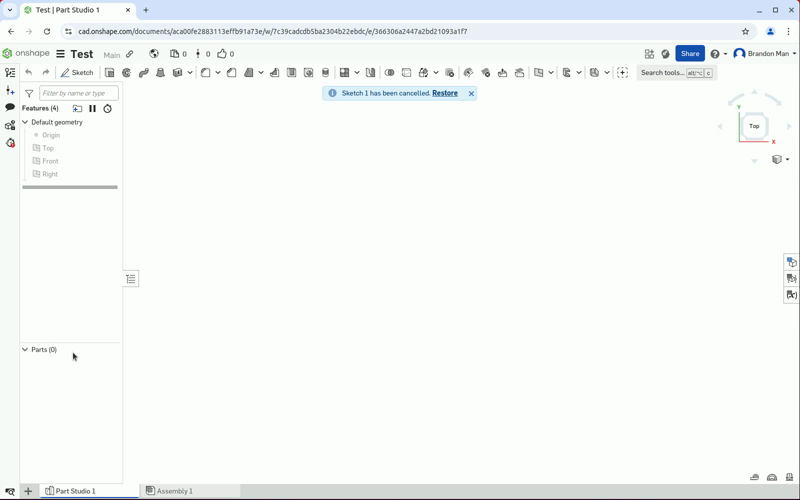
key_down(shift)
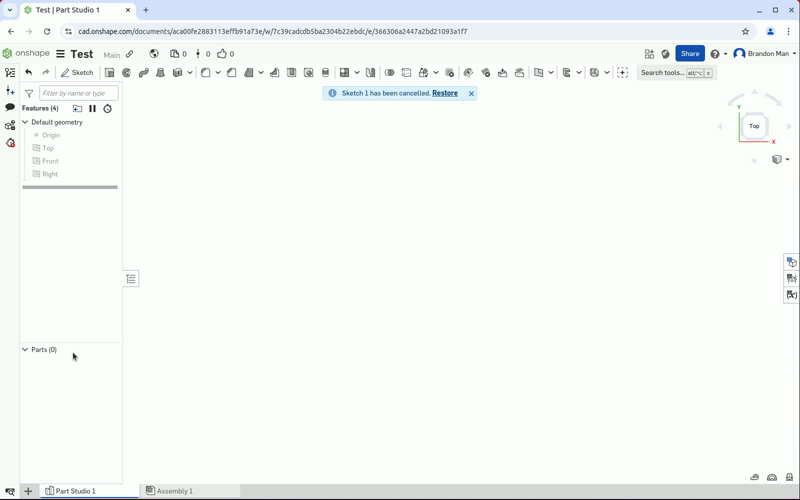
key(up)
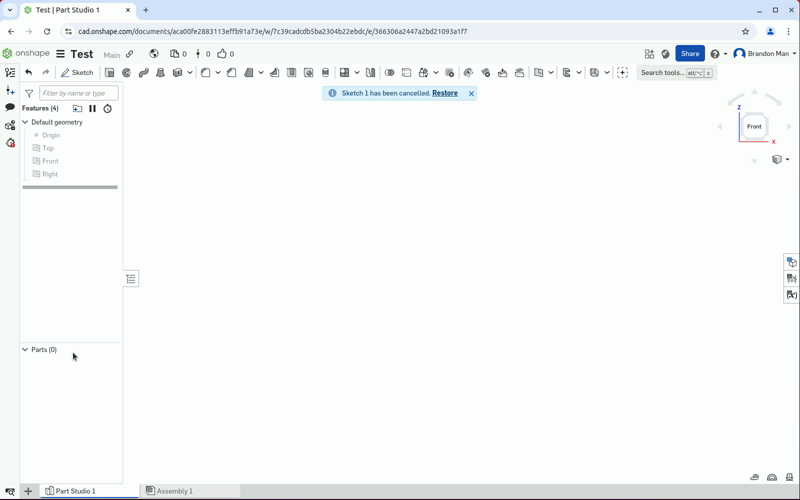
key_up(shift)
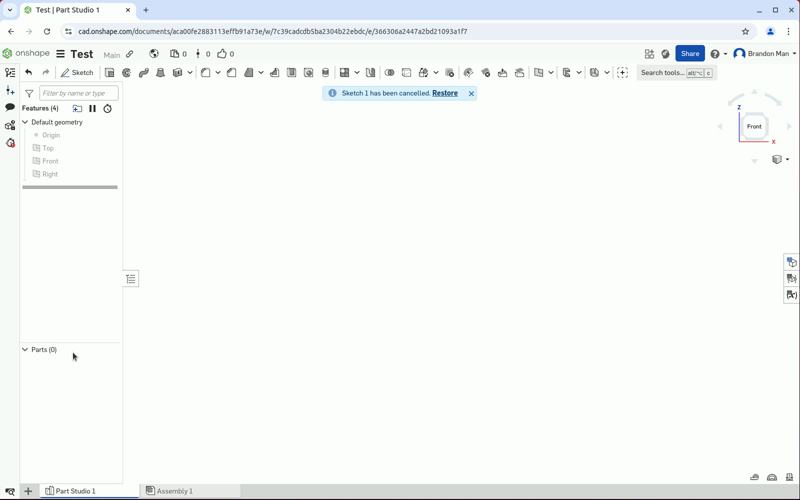
key(space)
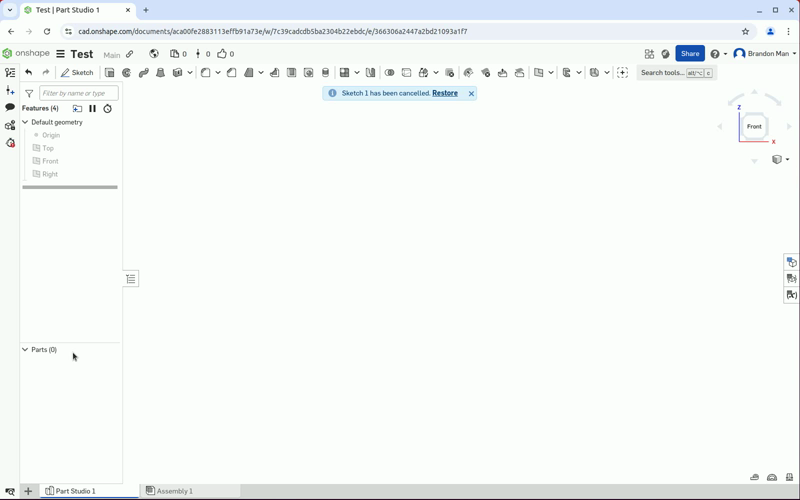
key_down(shift)
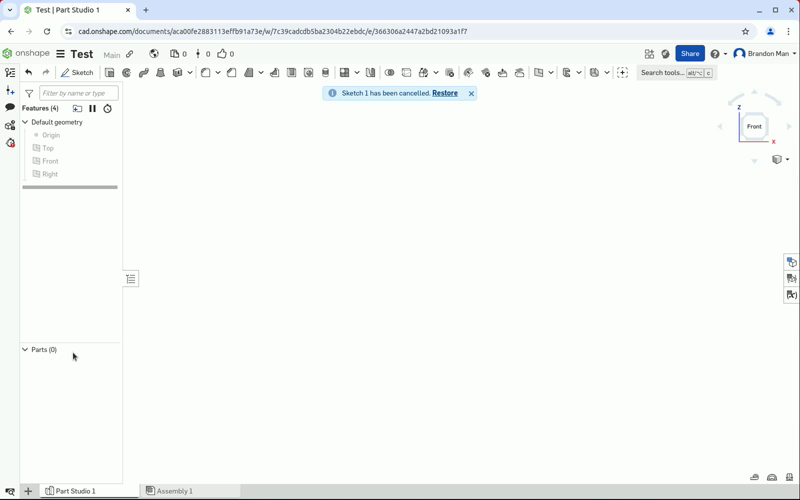
key(left)
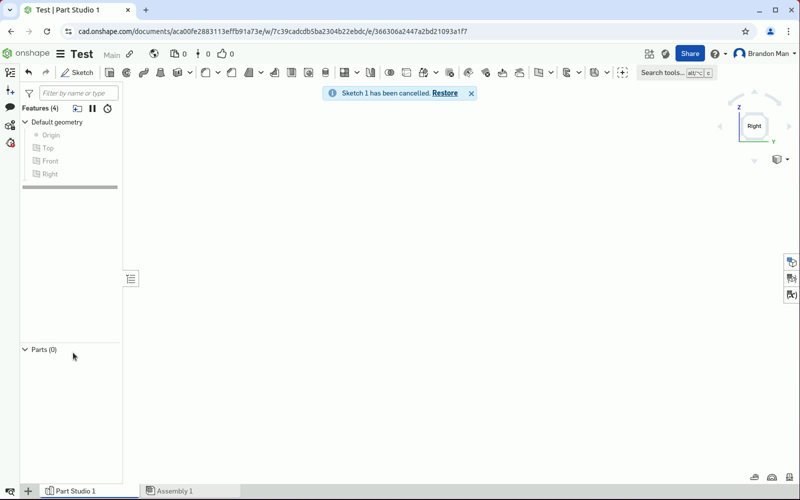
key_up(shift)
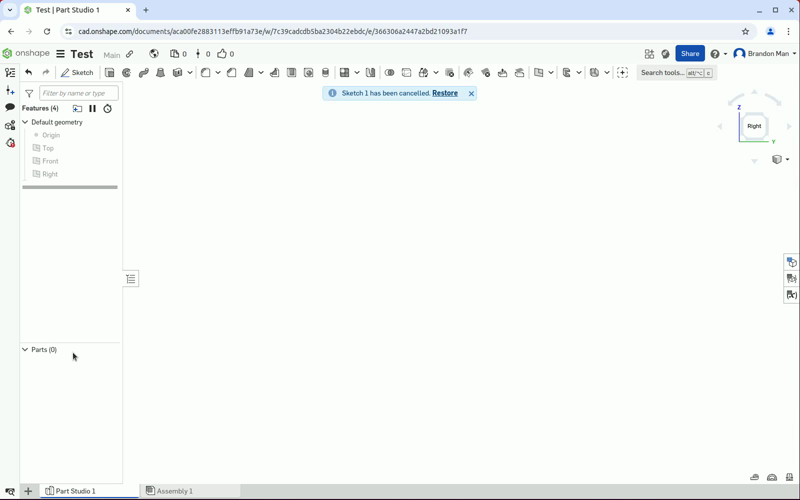
mouse_move(73, 352)
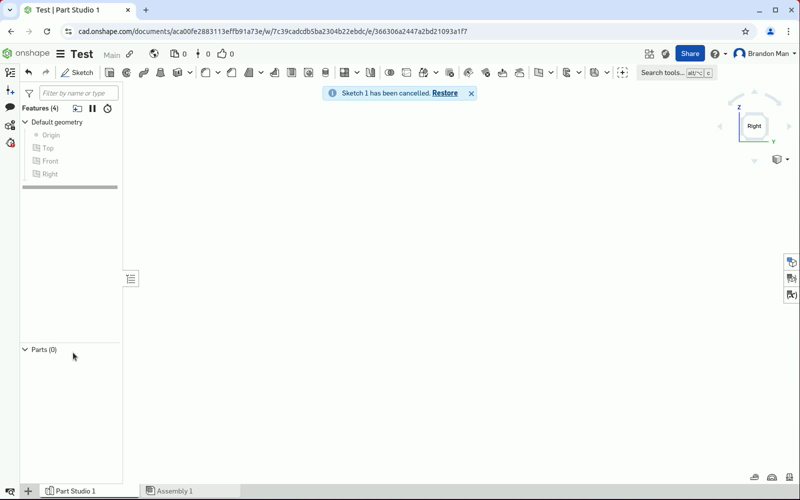
key(shift+y)
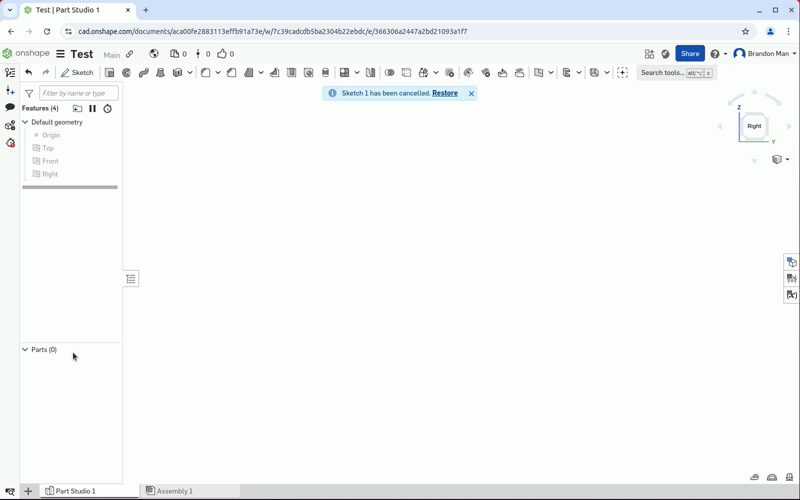
key(shift+s)
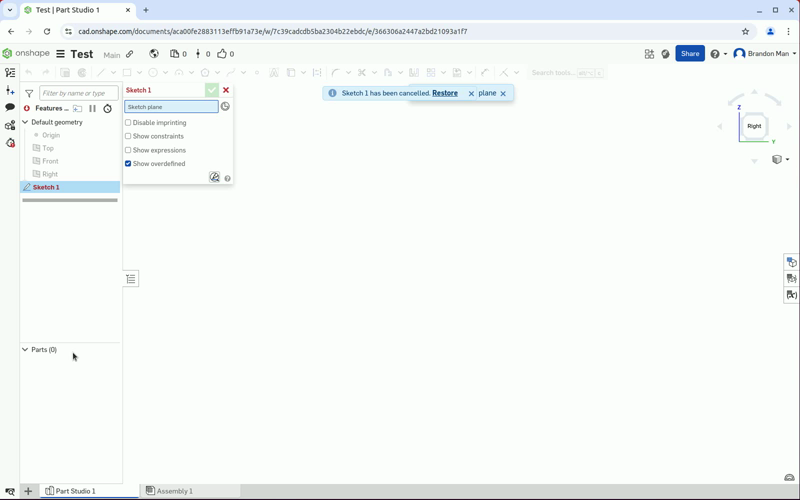
mouse_move(73, 176)
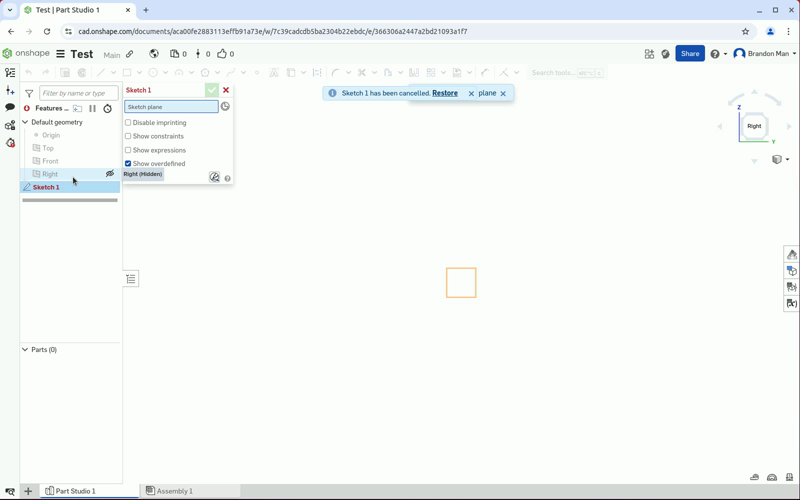
click(73, 176)
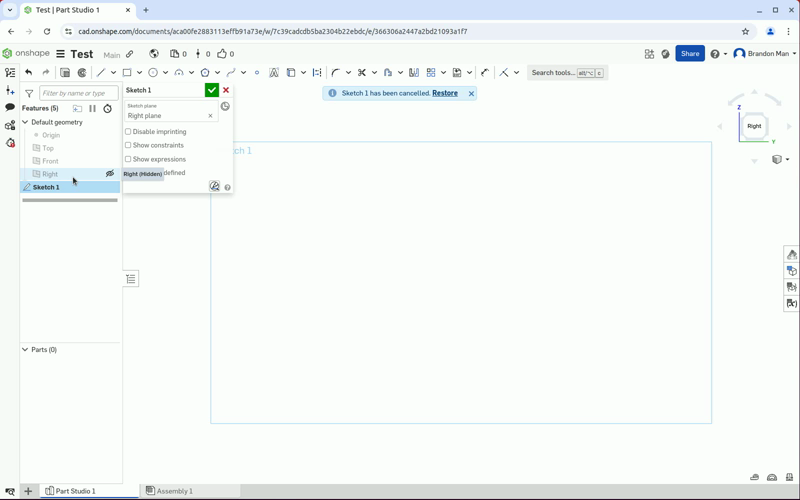
mouse_move(73, 352)
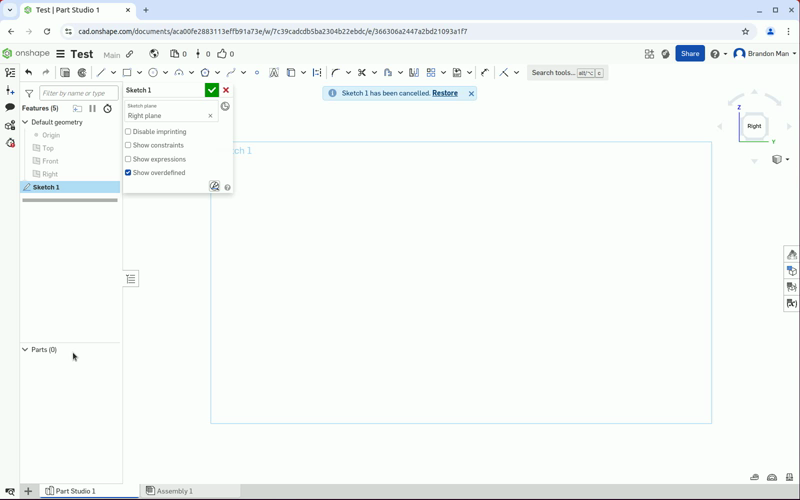
key(y)
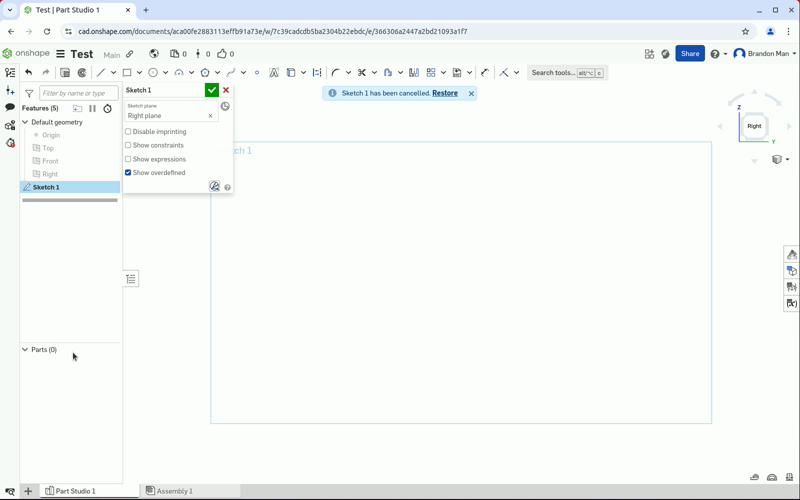
key(l)
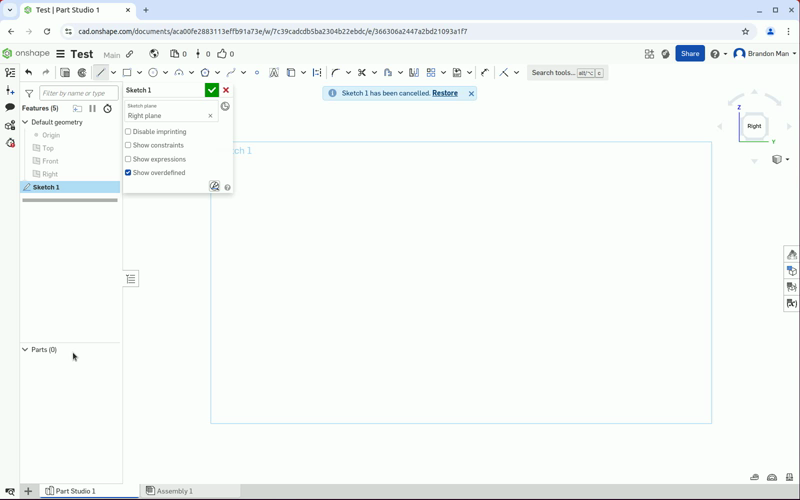
key_down(shift)
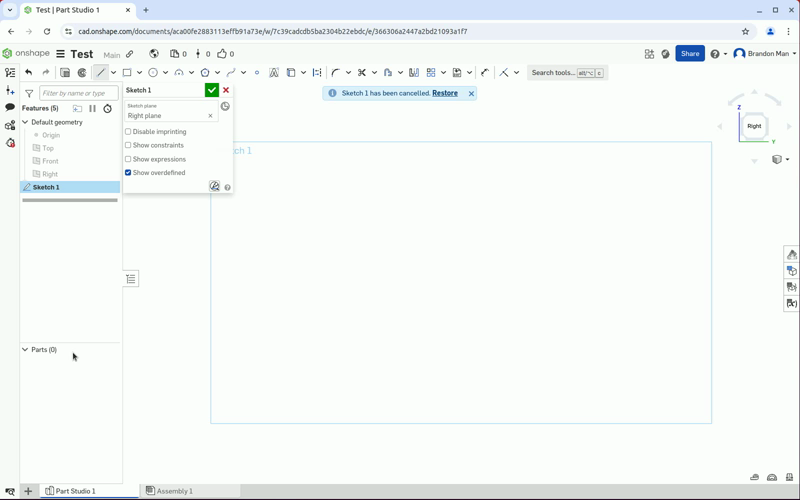
mouse_move(425, 395)
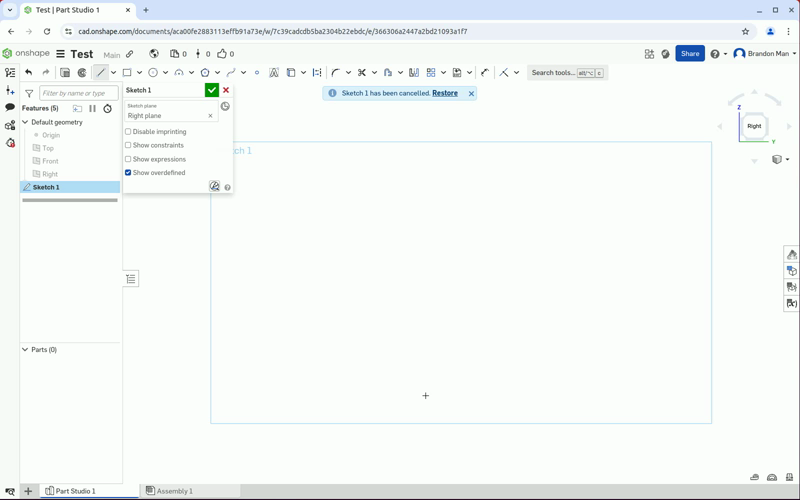
click(425, 395)
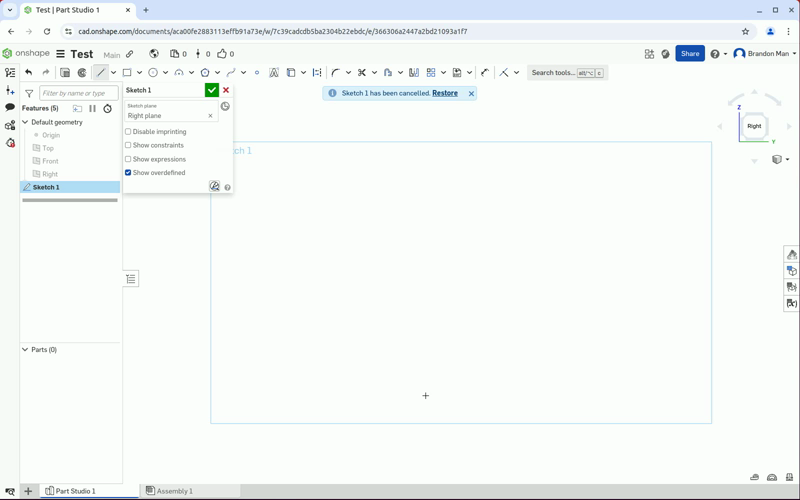
key_up(shift)
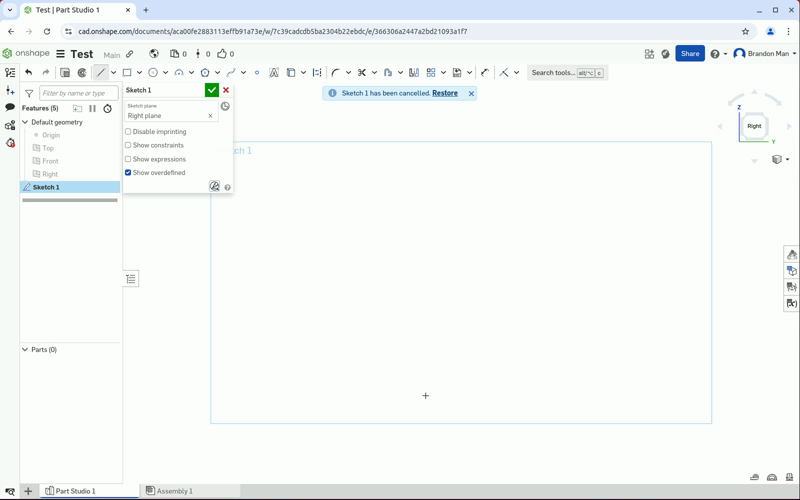
key_down(shift)
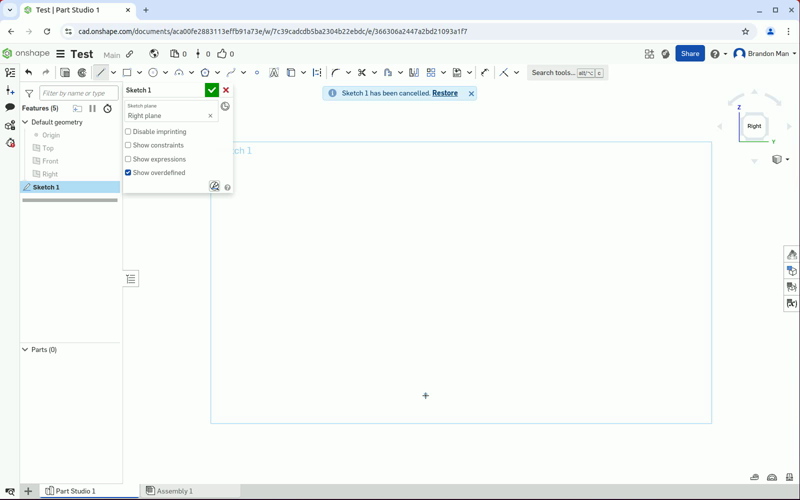
mouse_move(496, 395)
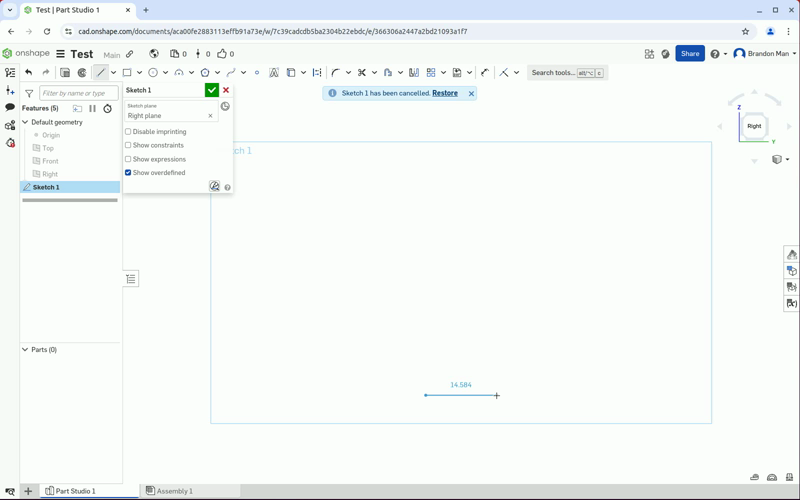
click(496, 395)
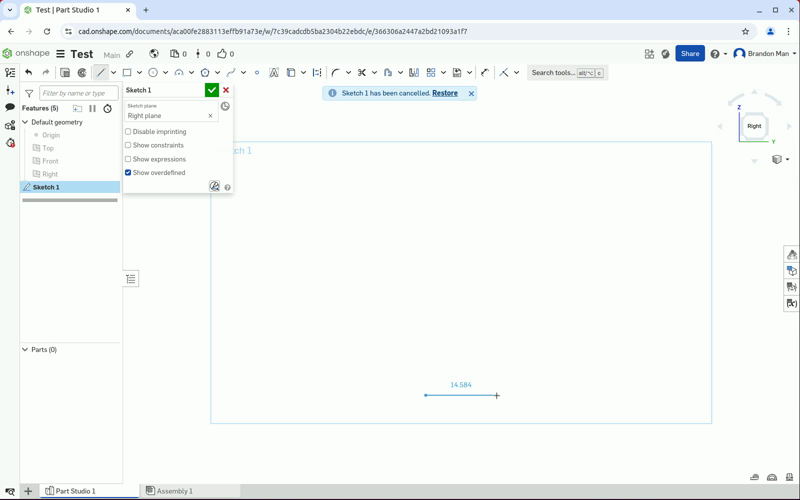
key_up(shift)
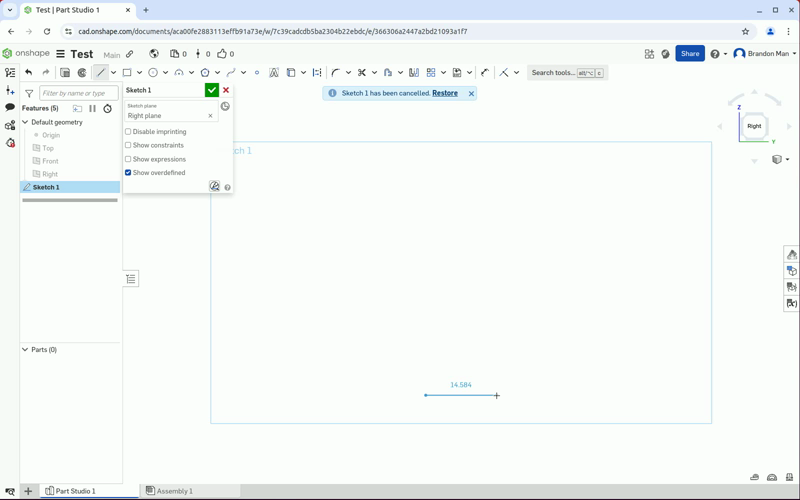
key_down(shift)
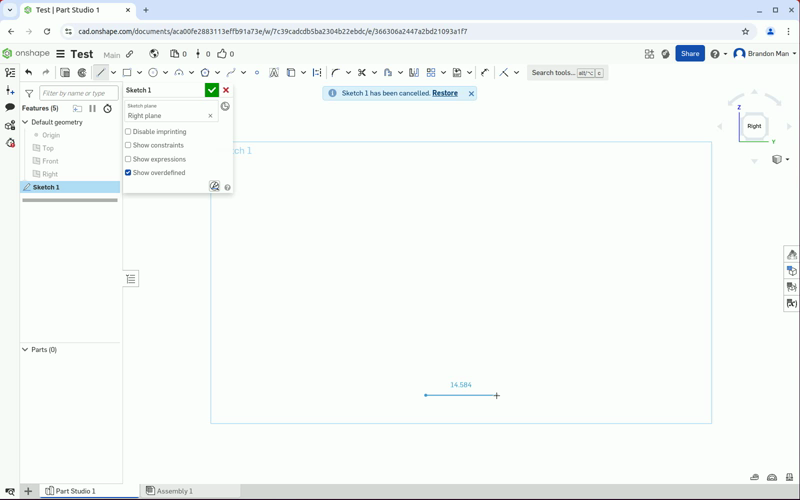
mouse_move(496, 171)
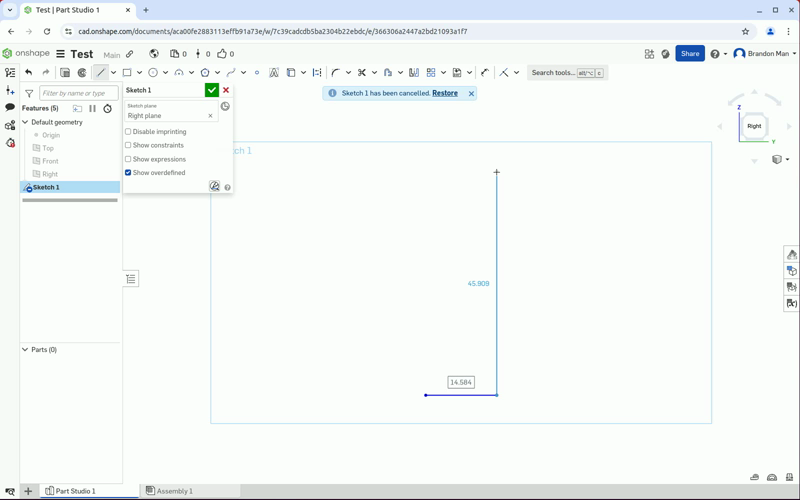
click(496, 171)
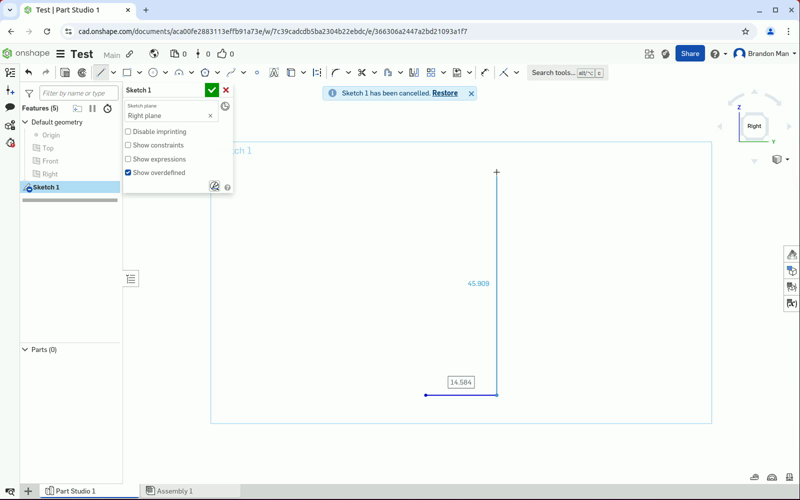
key_up(shift)
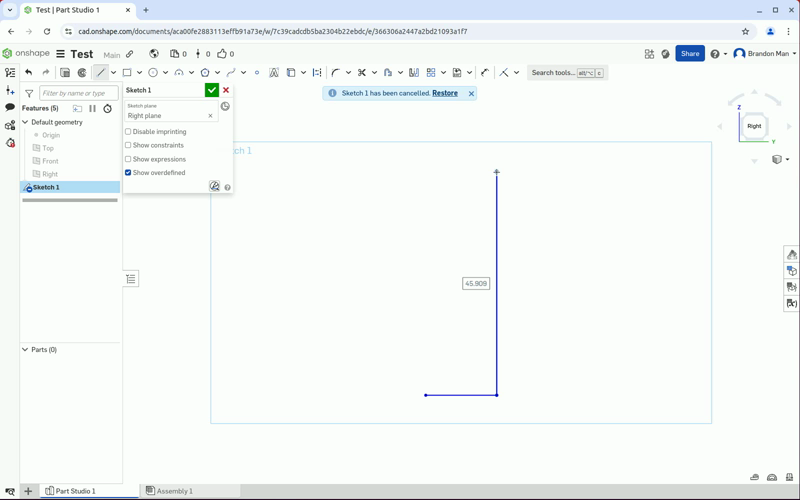
key_down(shift)
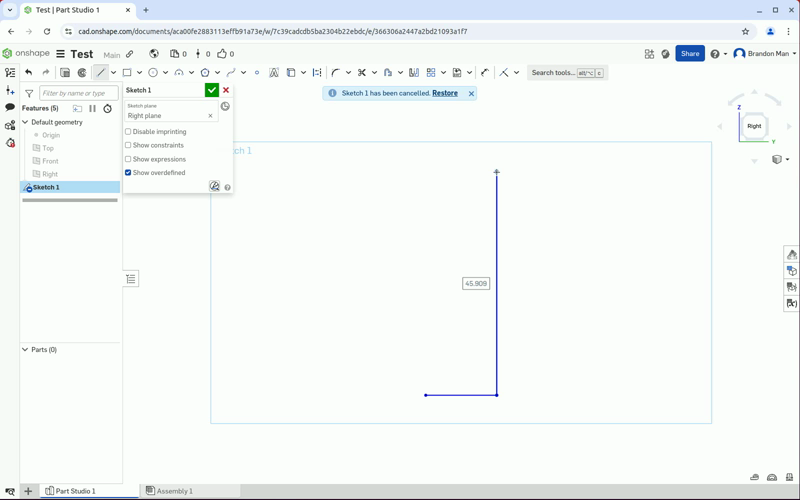
mouse_move(425, 171)
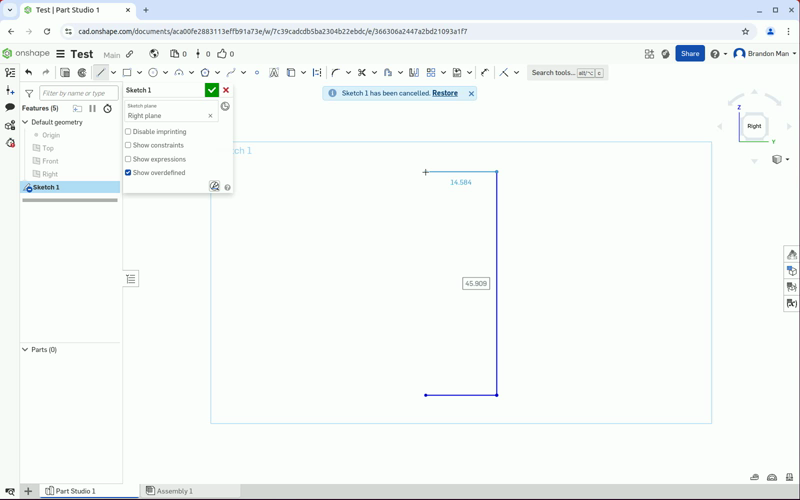
click(425, 171)
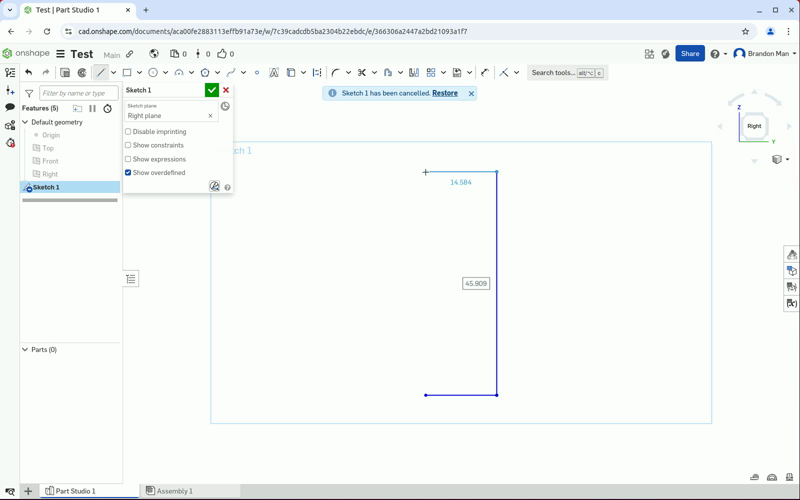
key_up(shift)
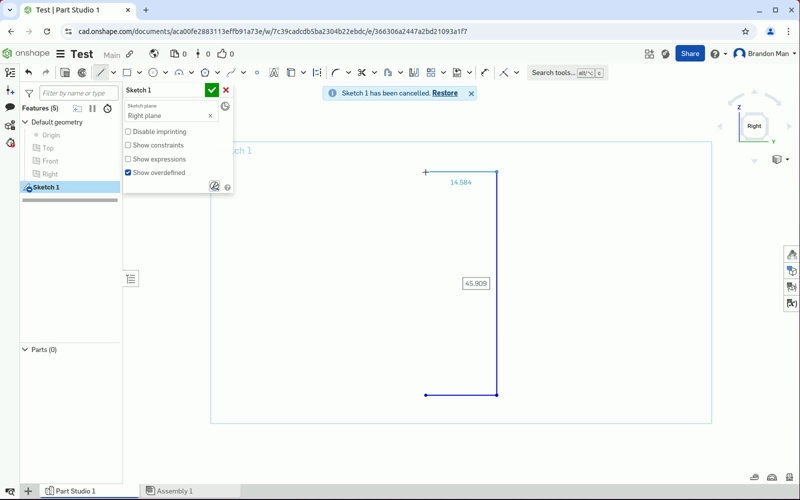
key_down(shift)
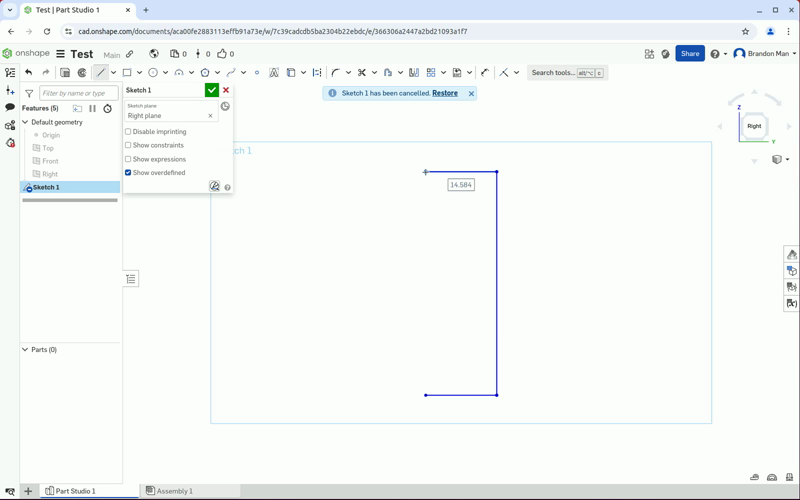
mouse_move(425, 395)
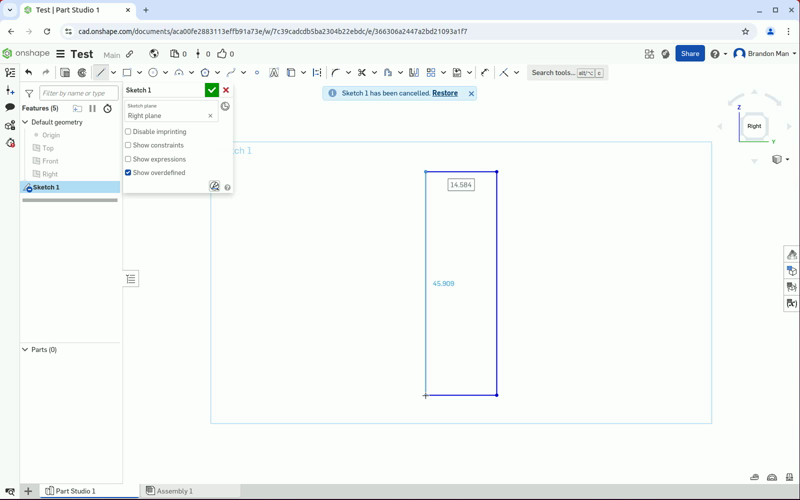
key_up(shift)
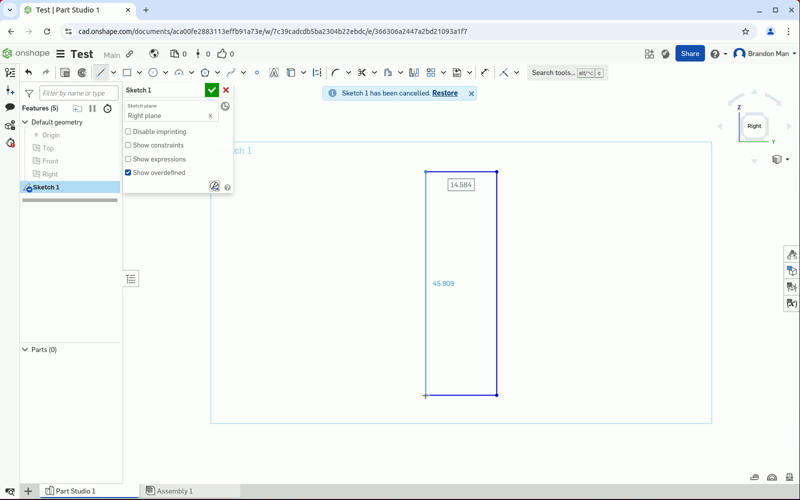
click(425, 395)
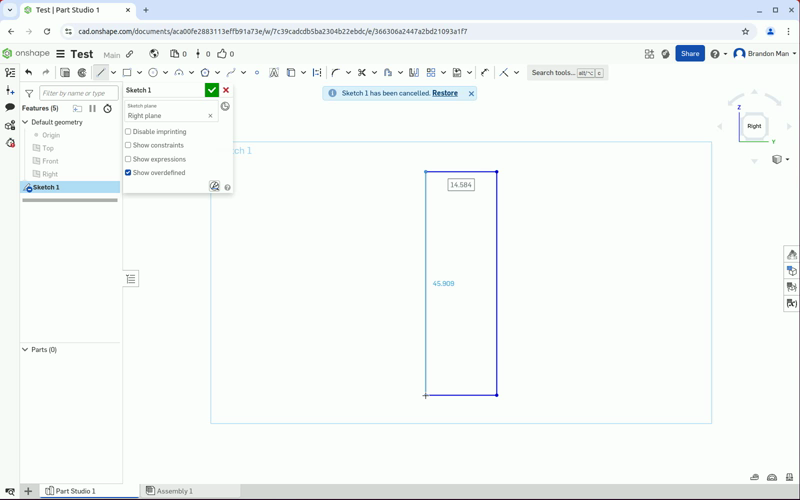
key(esc)
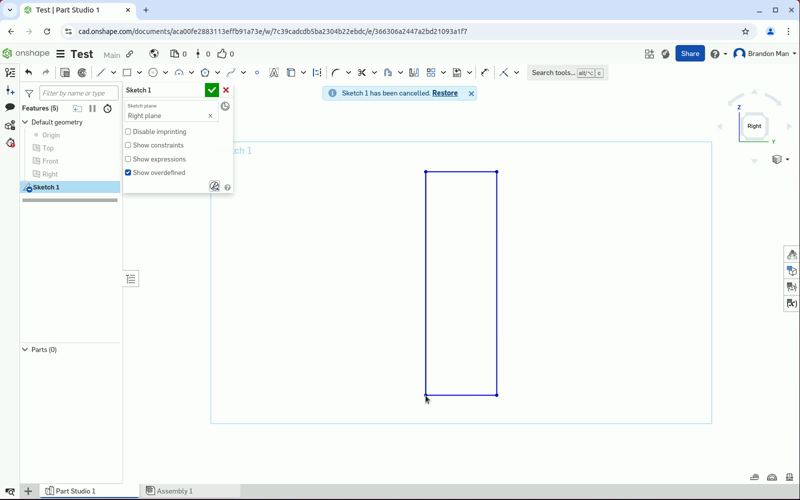
mouse_move(467, 326)
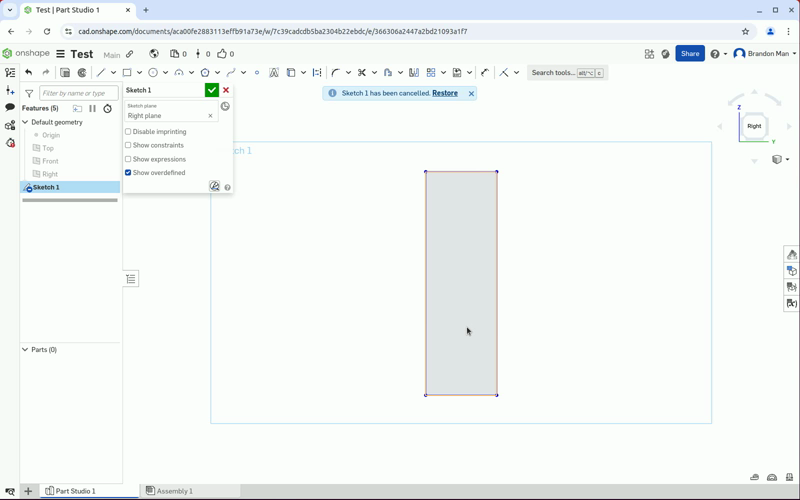
click(467, 326)
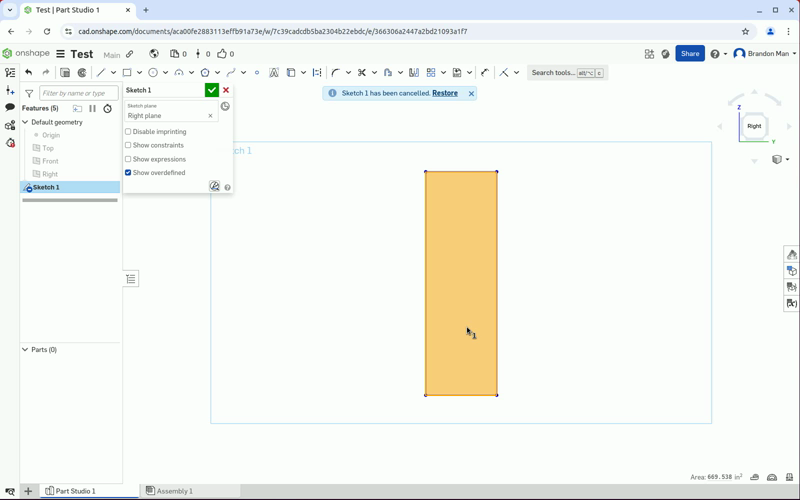
mouse_move(73, 352)
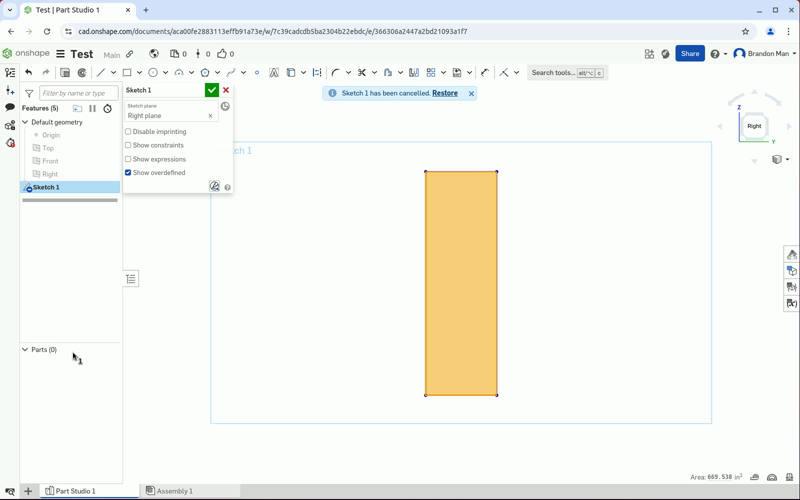
key(shift+y)
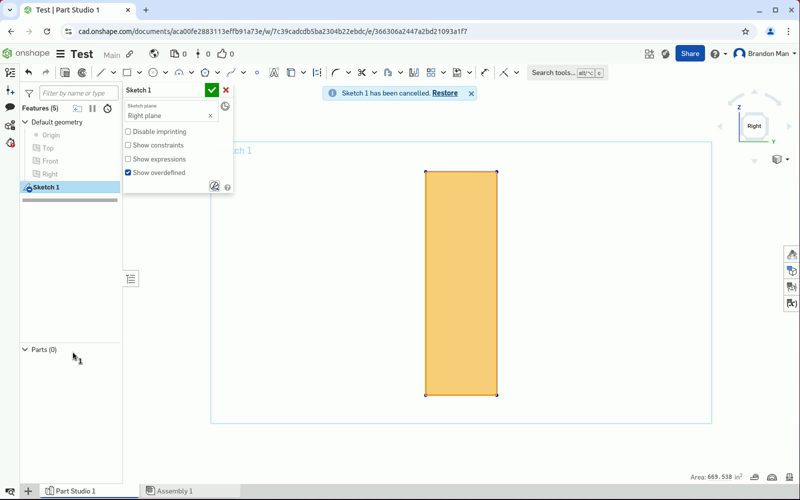
key(shift+e)
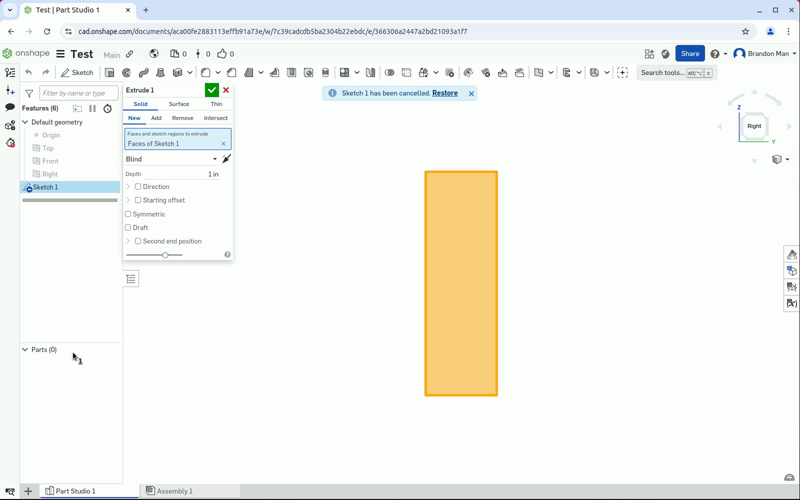
mouse_move(143, 106)
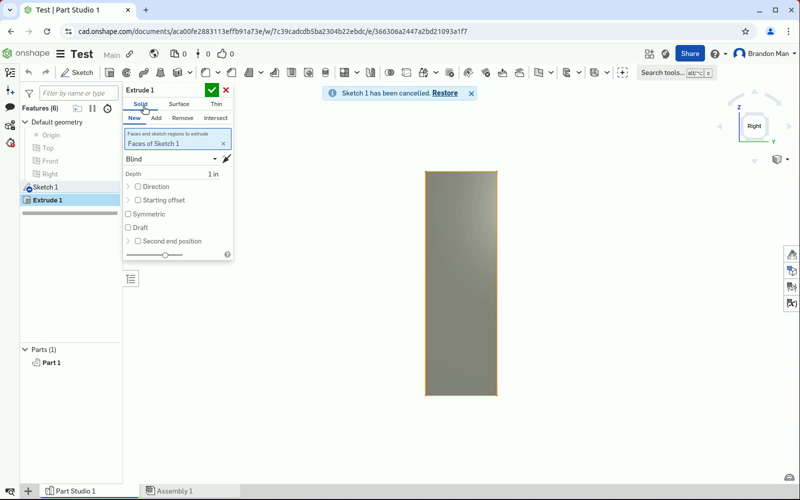
click(143, 106)
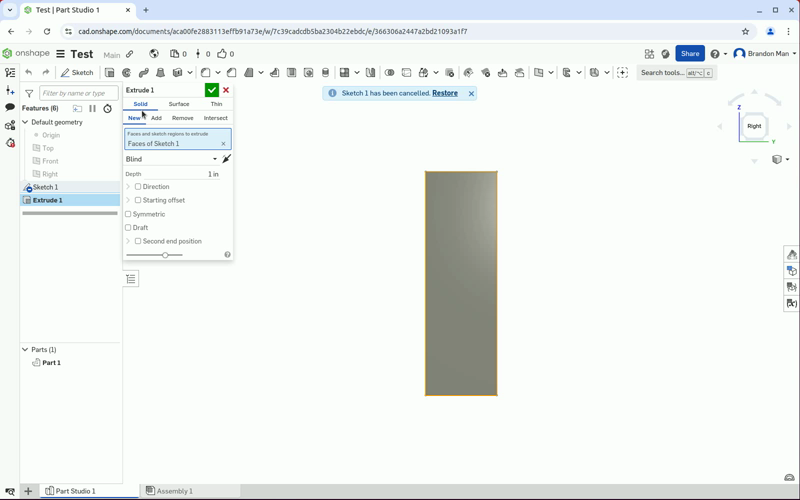
mouse_move(137, 120)
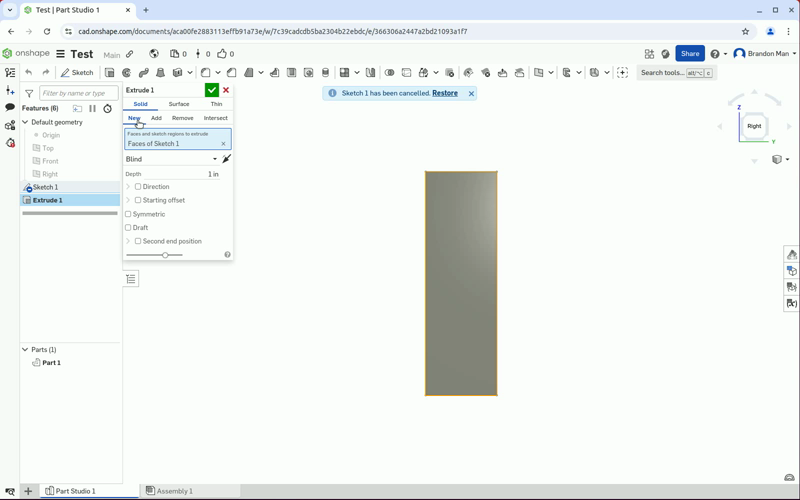
click(137, 120)
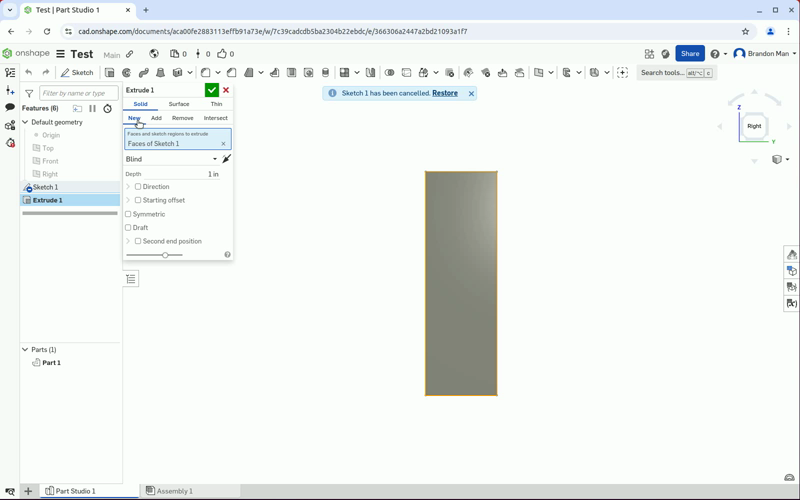
key(tab, 4)
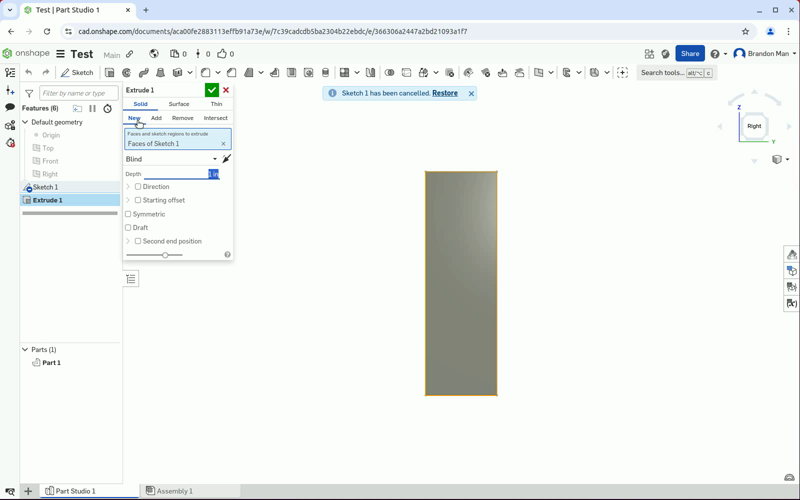
text(1.444)
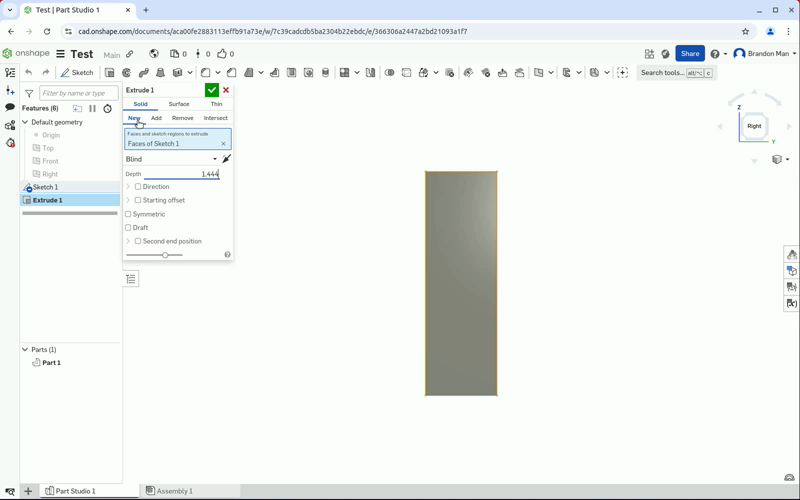
key(enter)
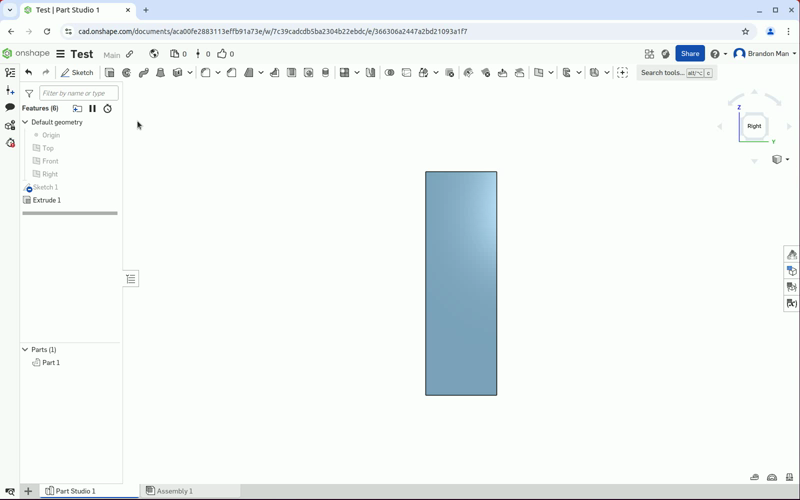
key(shift+h)
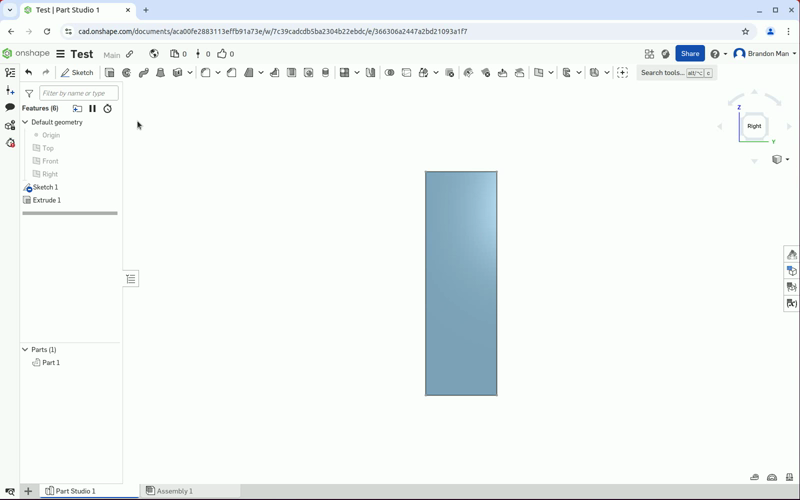
key(shift+h)
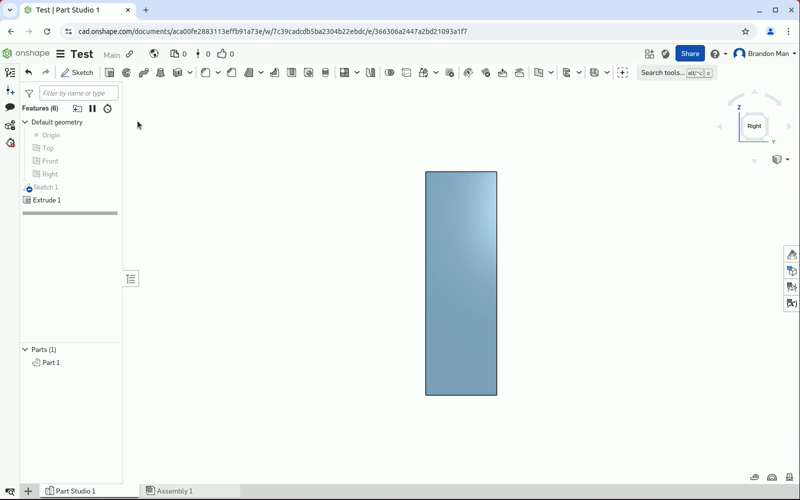
mouse_move(73, 189)
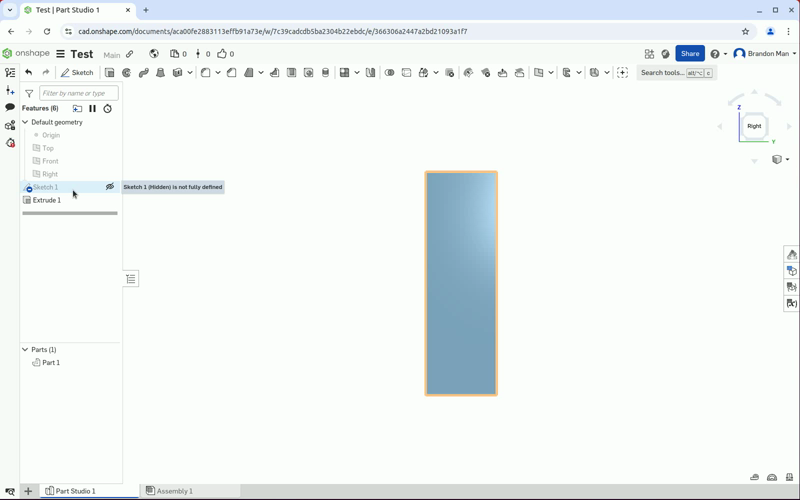
click(73, 189)
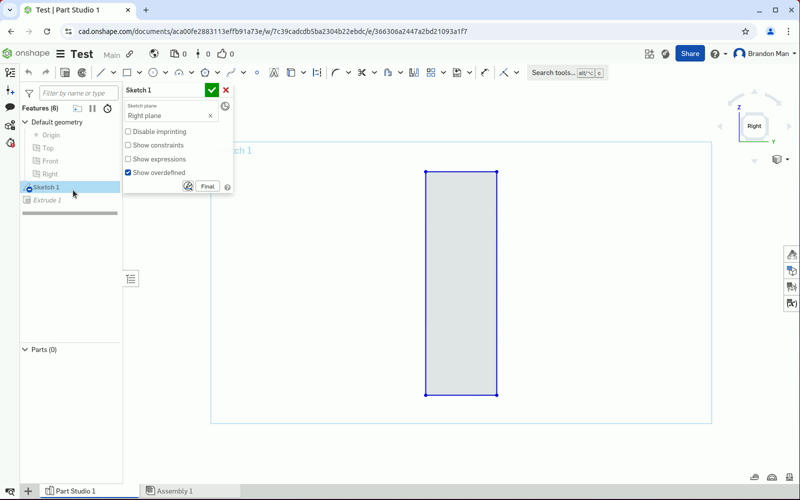
mouse_move(229, 92)
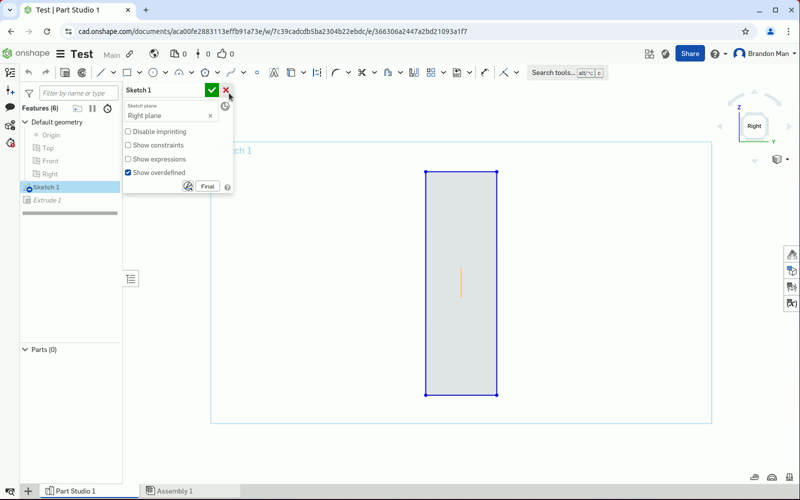
click(229, 92)
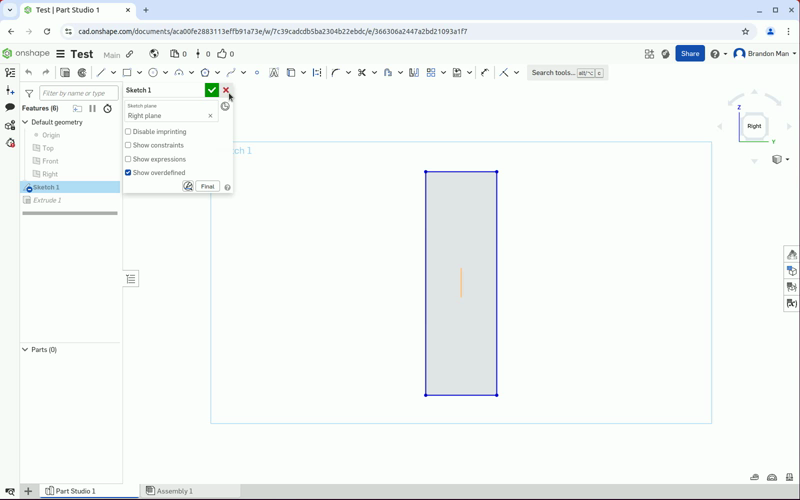
key(shift+s)
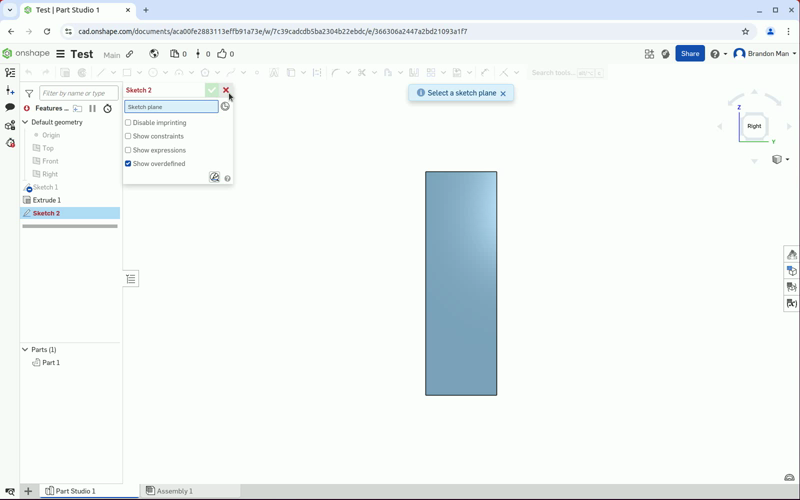
mouse_move(73, 176)
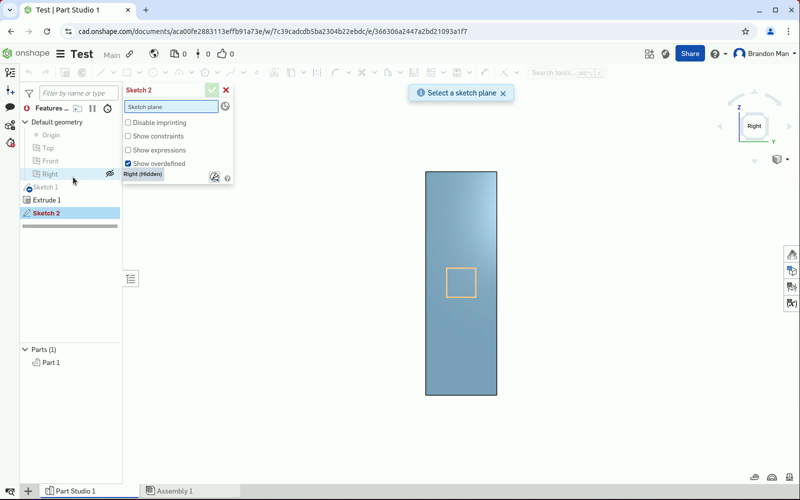
click(73, 176)
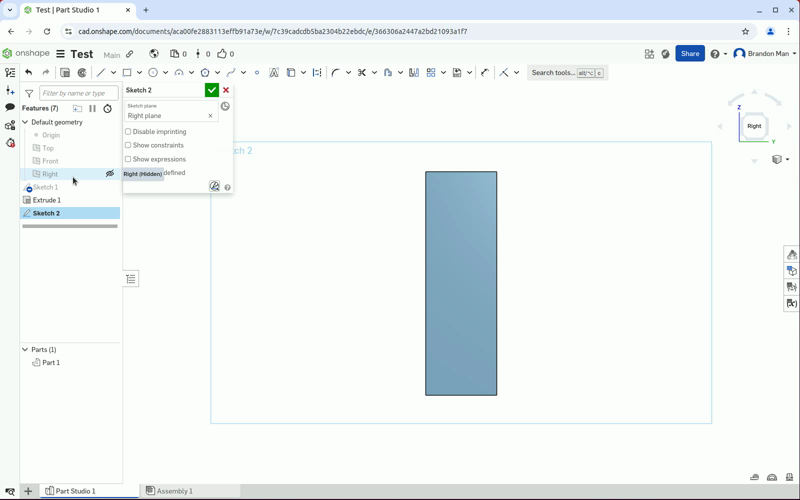
mouse_move(73, 352)
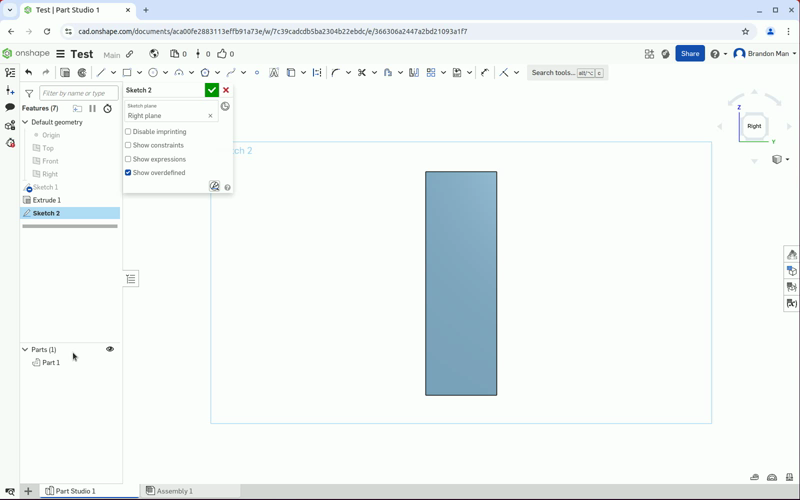
key(y)
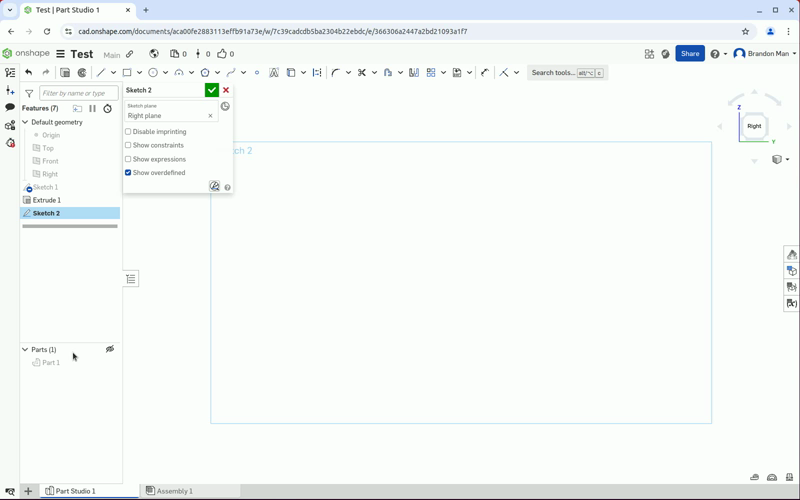
key(l)
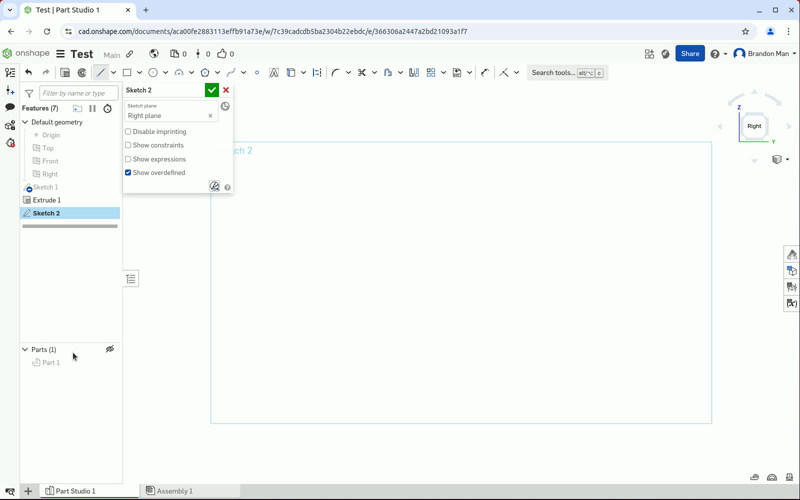
key_down(shift)
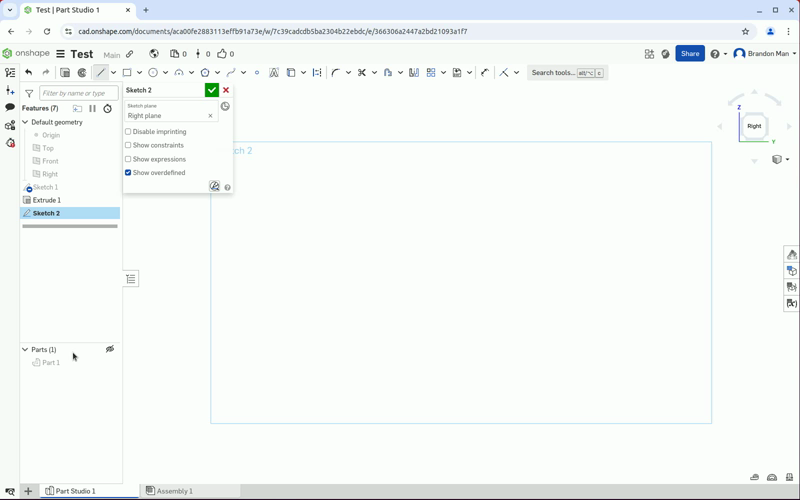
mouse_move(349, 395)
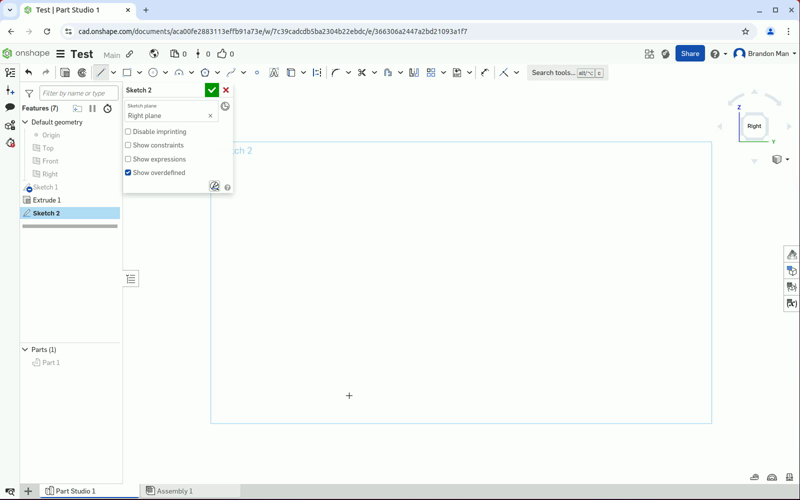
click(349, 395)
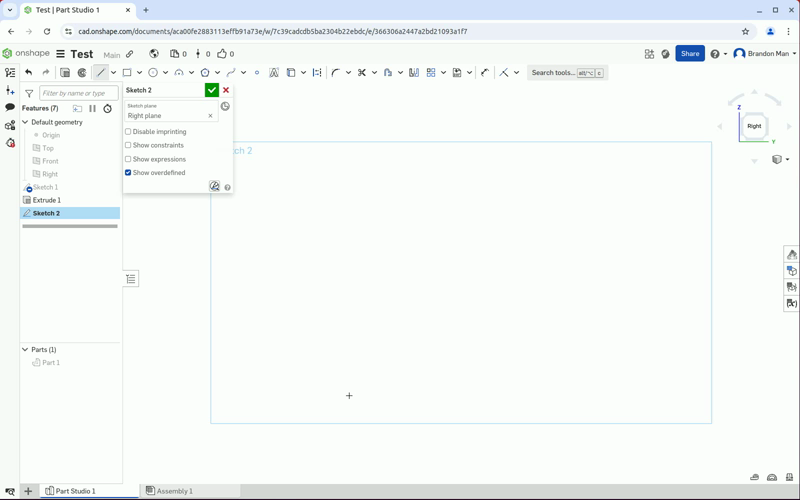
key_up(shift)
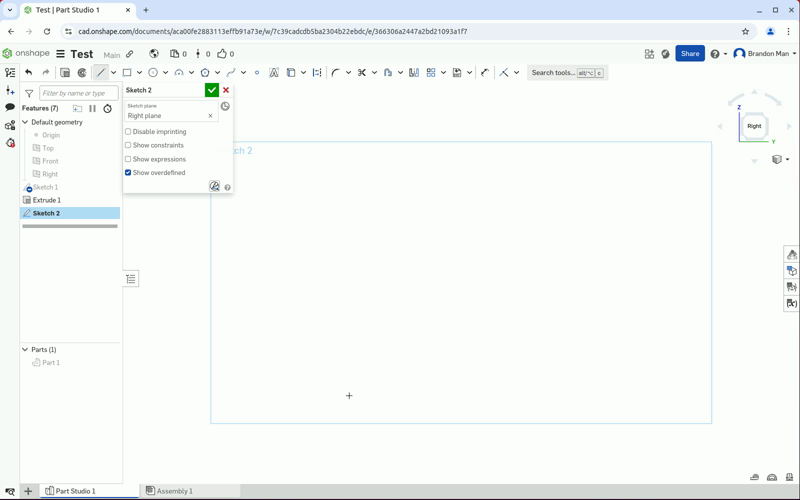
key_down(shift)
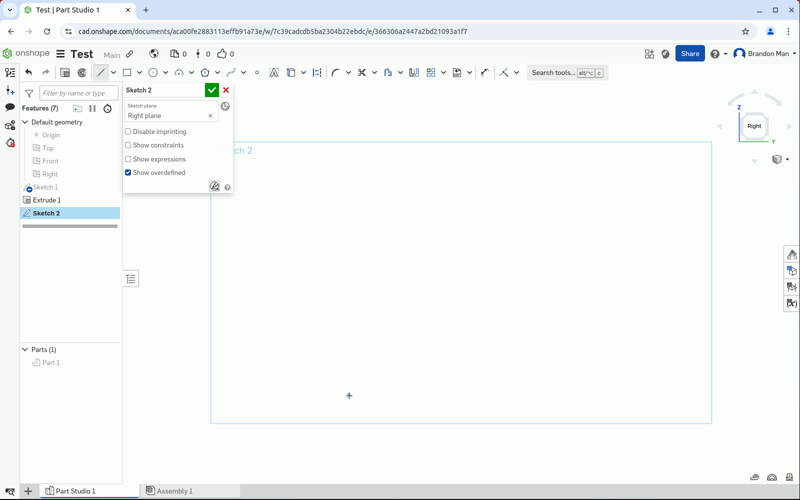
mouse_move(379, 395)
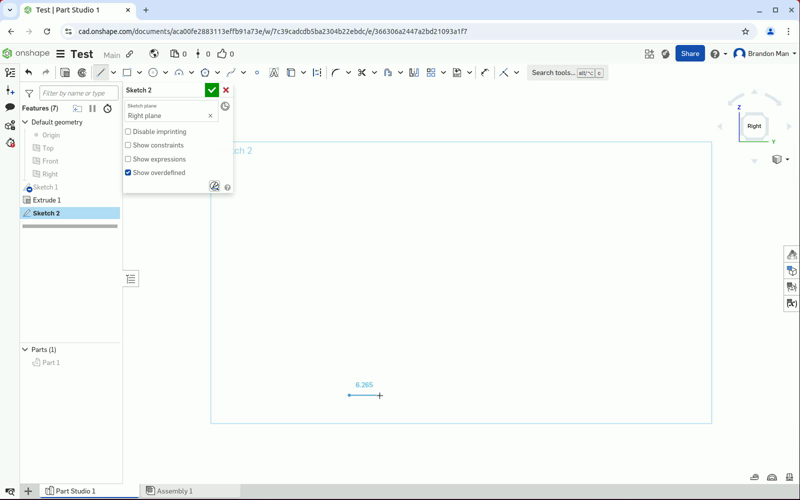
mouse_move(403, 395)
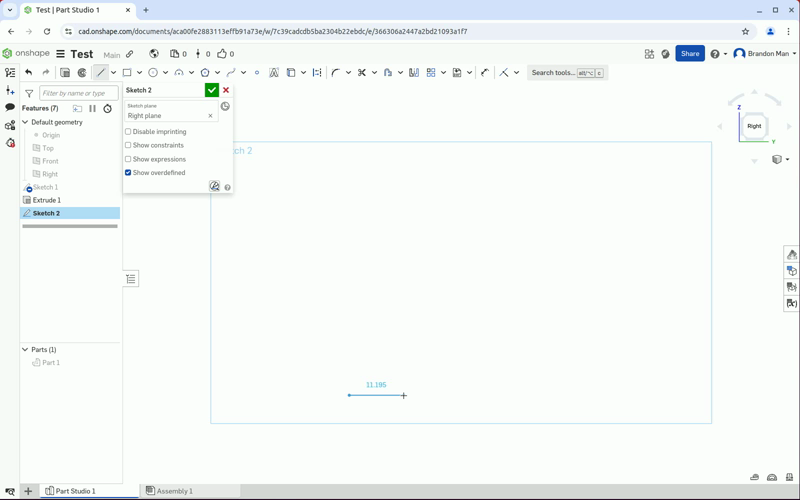
click(403, 395)
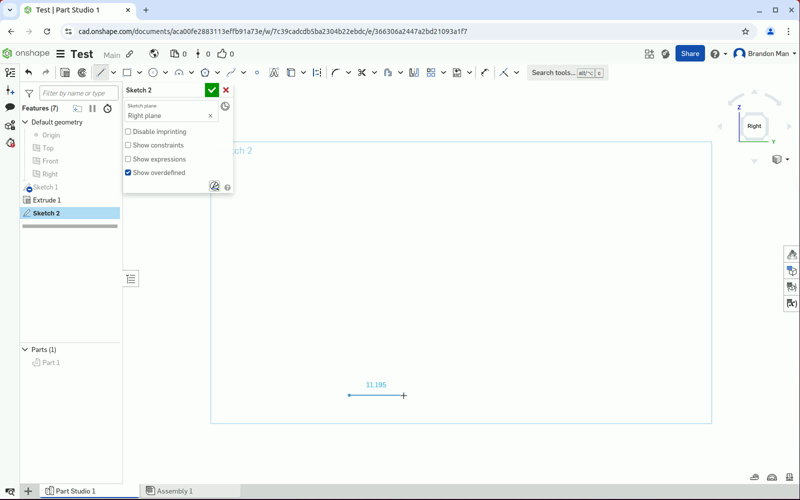
key_up(shift)
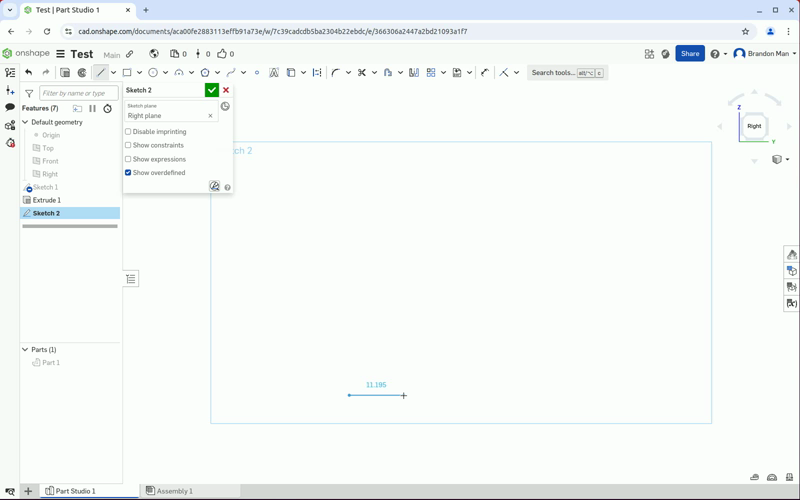
key_down(shift)
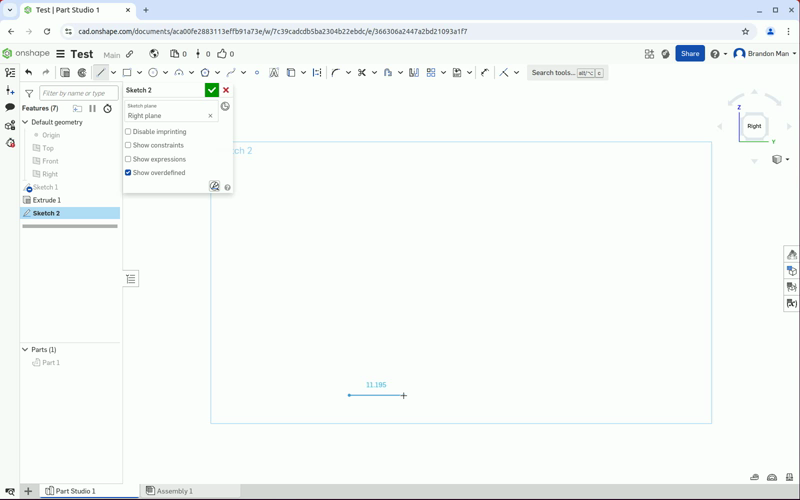
mouse_move(403, 171)
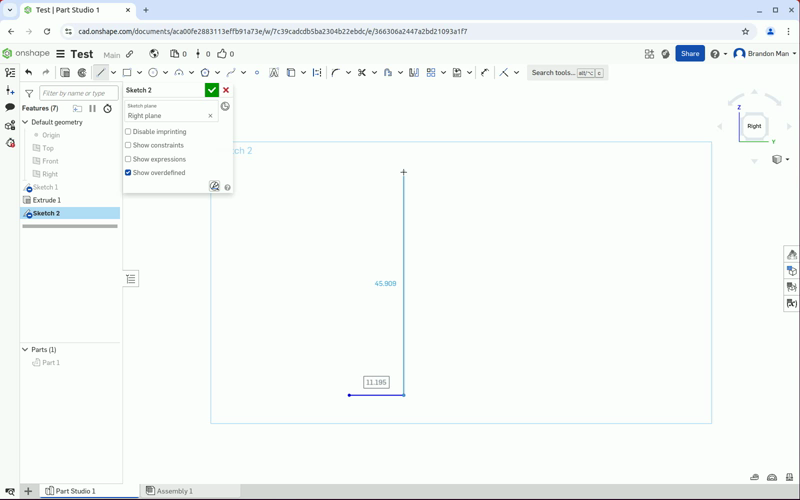
click(403, 171)
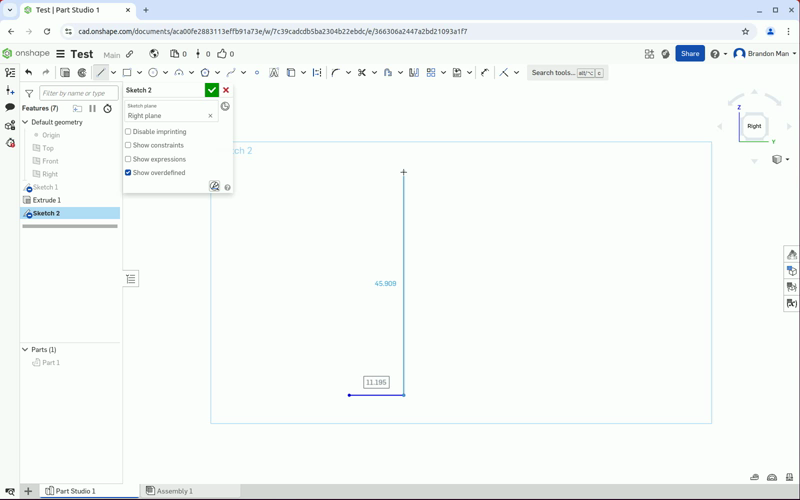
key_up(shift)
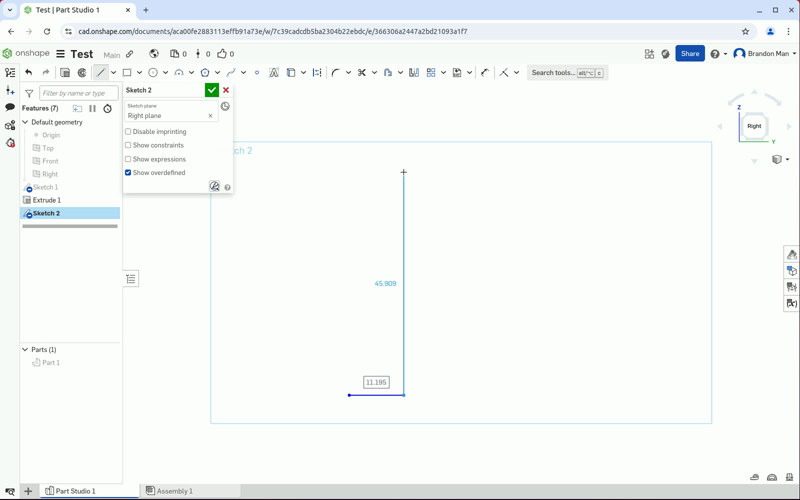
key_down(shift)
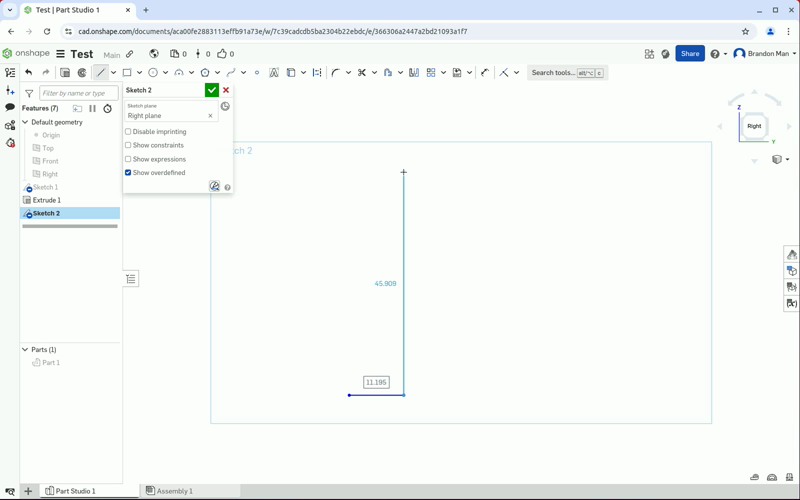
mouse_move(433, 171)
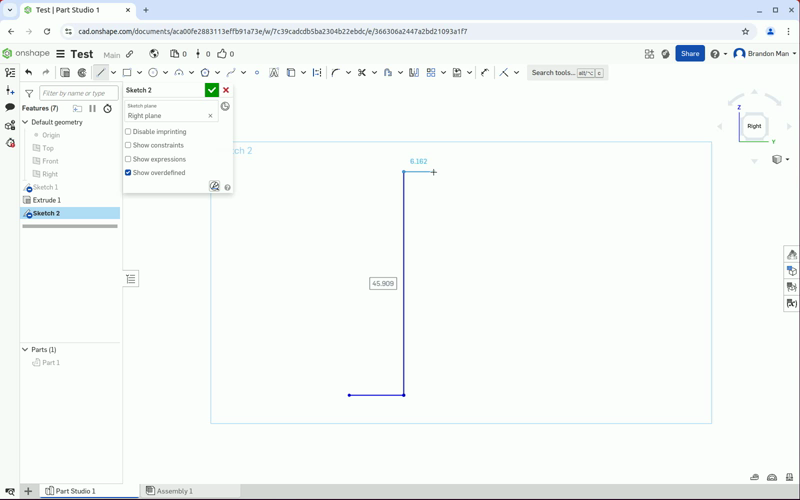
mouse_move(349, 171)
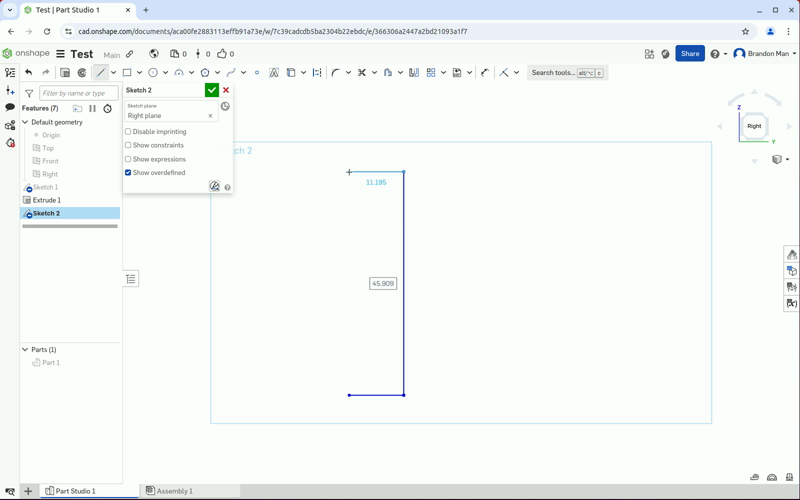
click(349, 171)
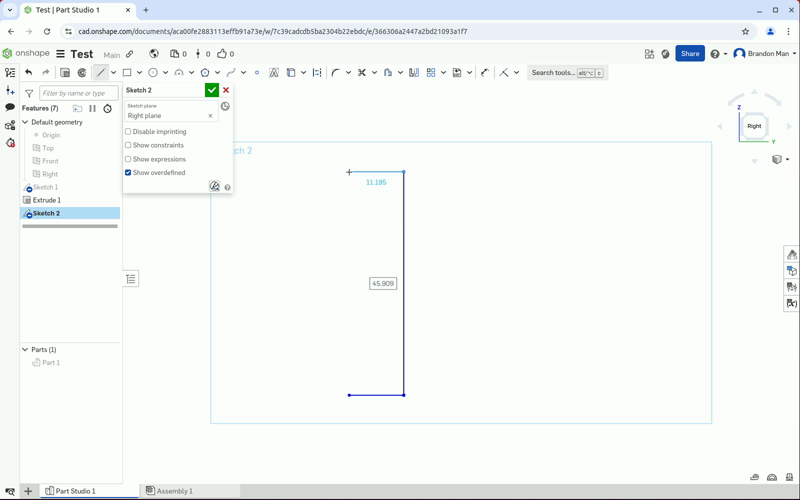
key_up(shift)
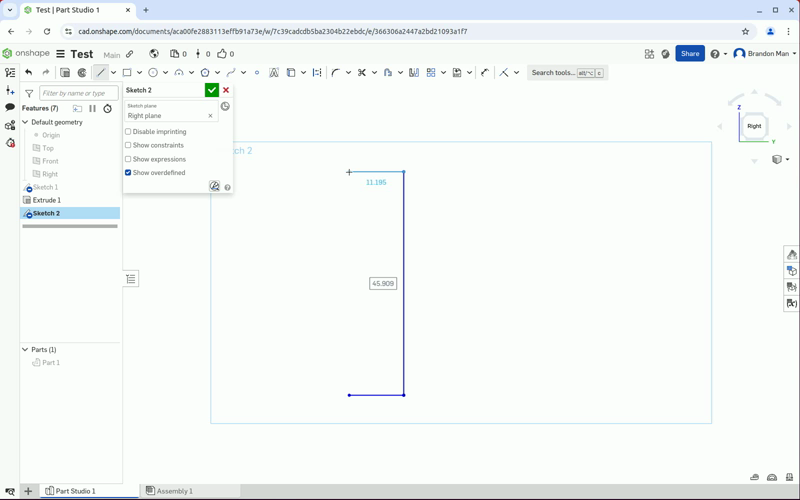
key_down(shift)
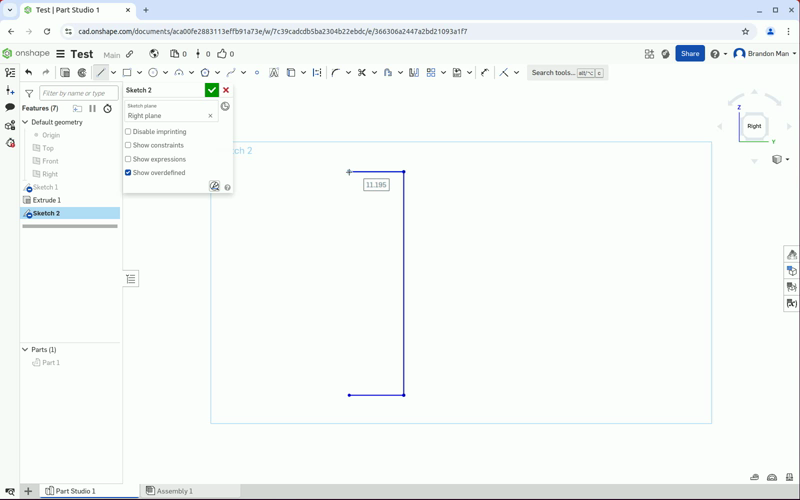
mouse_move(349, 395)
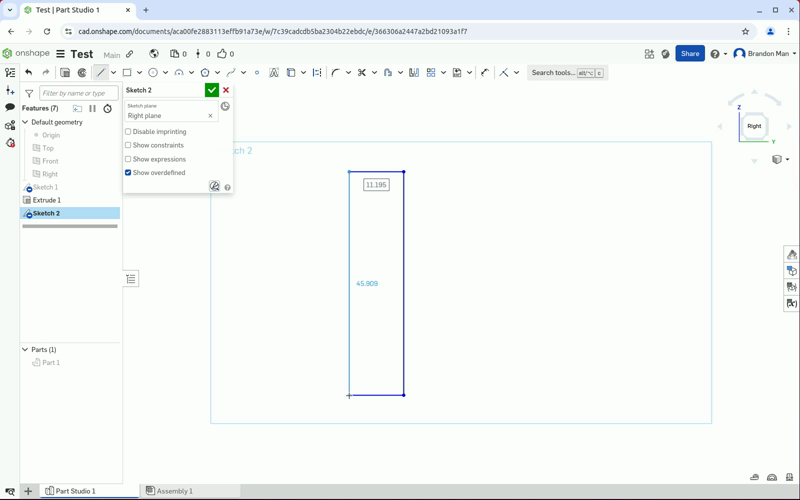
key_up(shift)
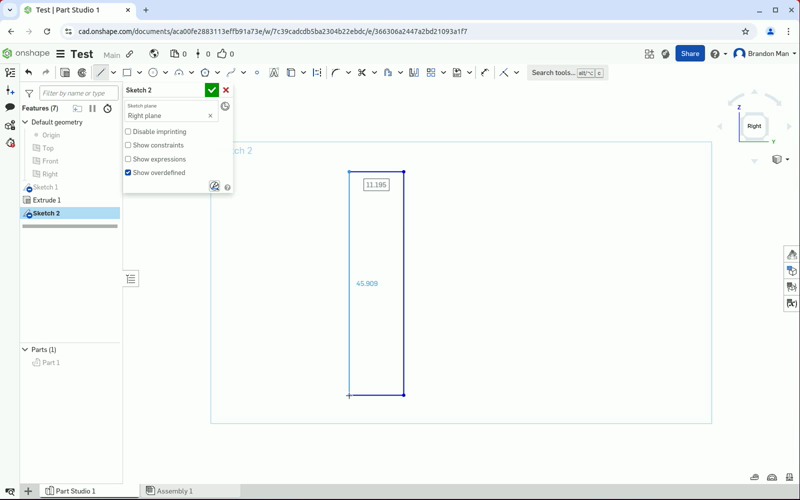
click(349, 395)
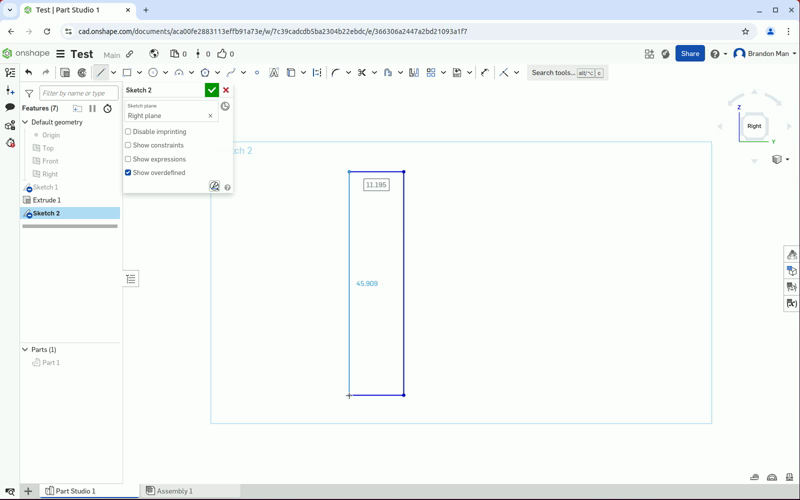
key(esc)
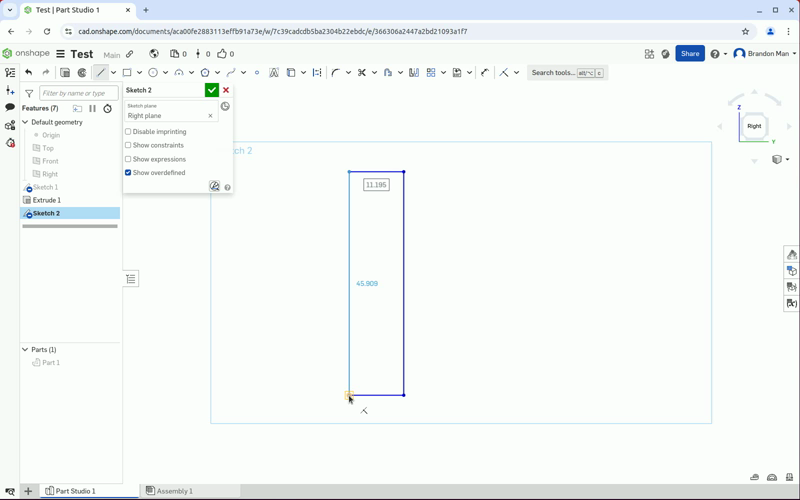
mouse_move(391, 261)
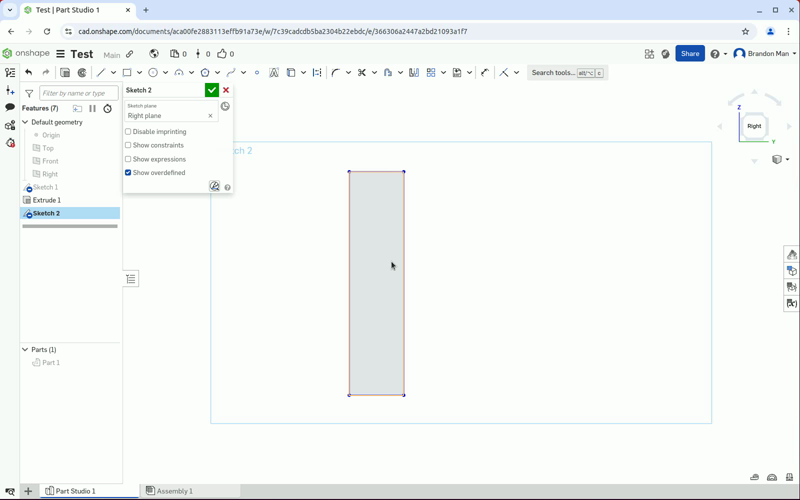
click(391, 261)
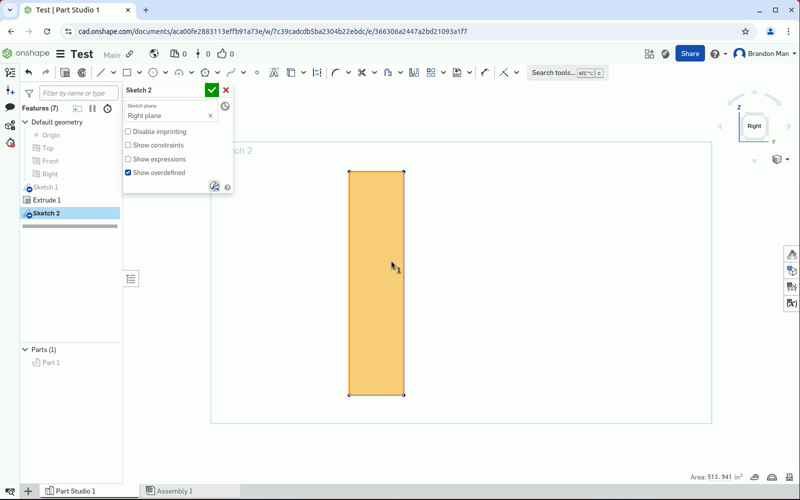
mouse_move(73, 352)
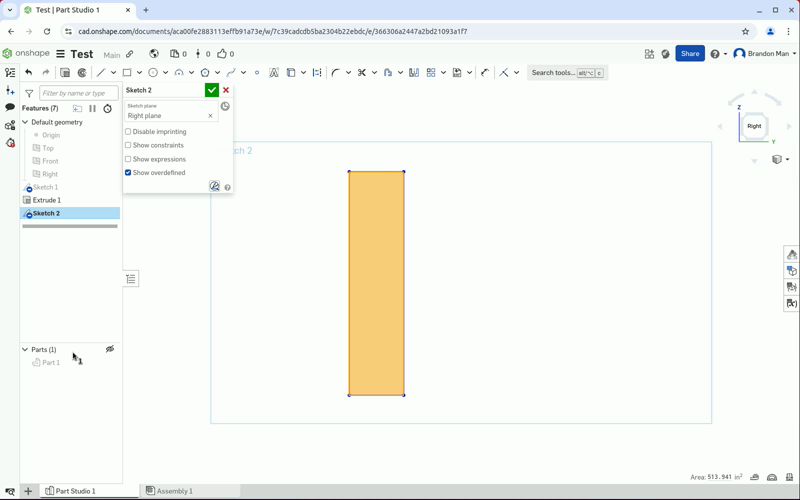
key(shift+y)
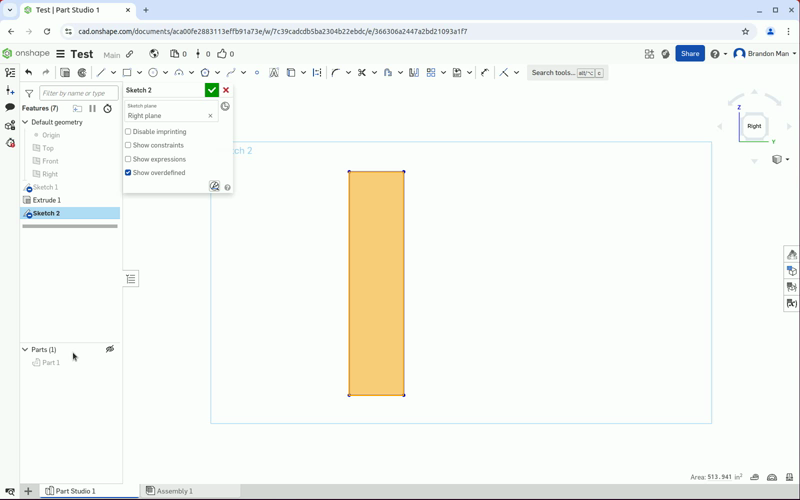
key(shift+e)
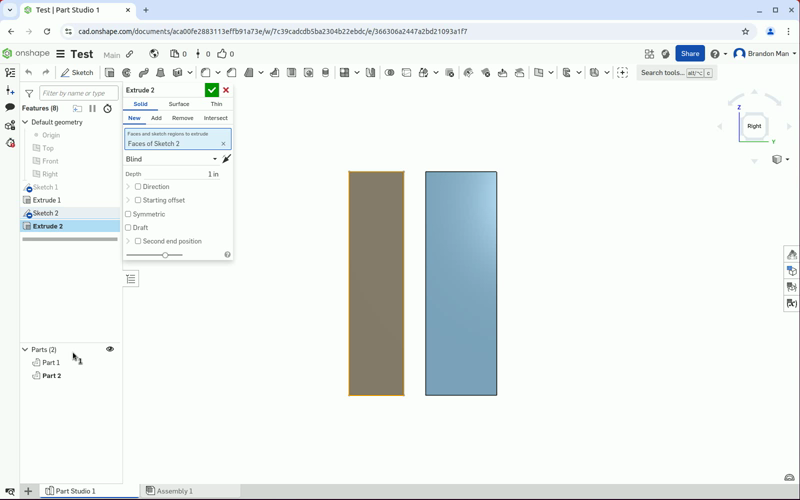
mouse_move(143, 106)
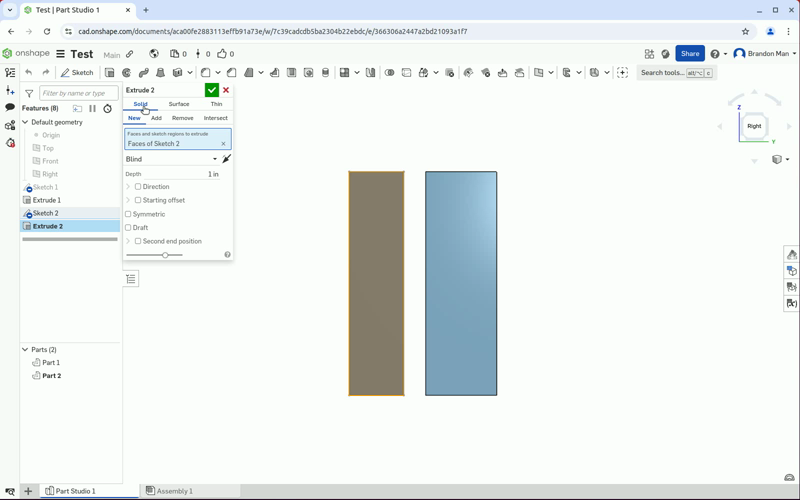
click(143, 106)
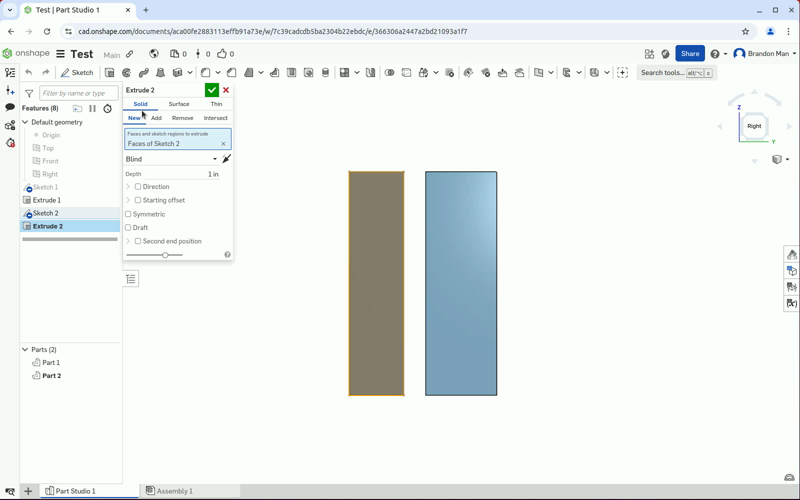
mouse_move(137, 120)
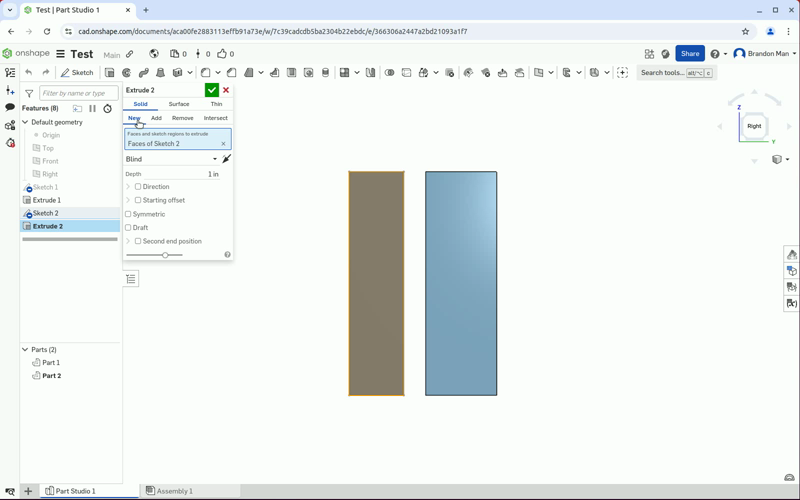
click(137, 120)
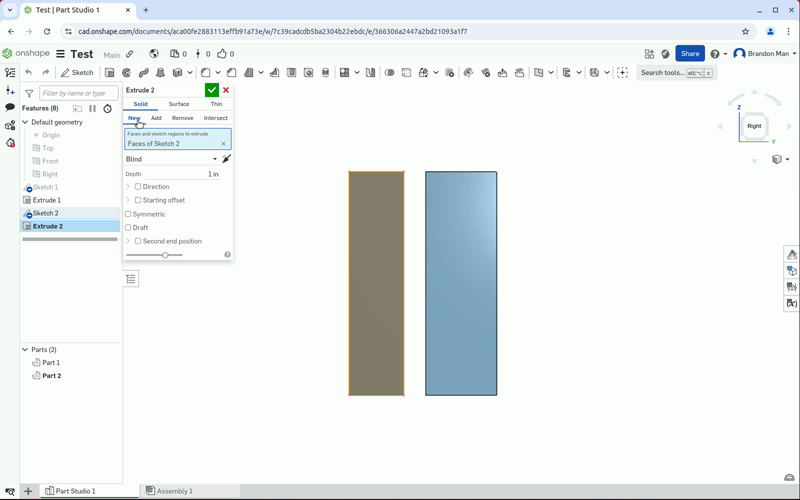
key(tab, 4)
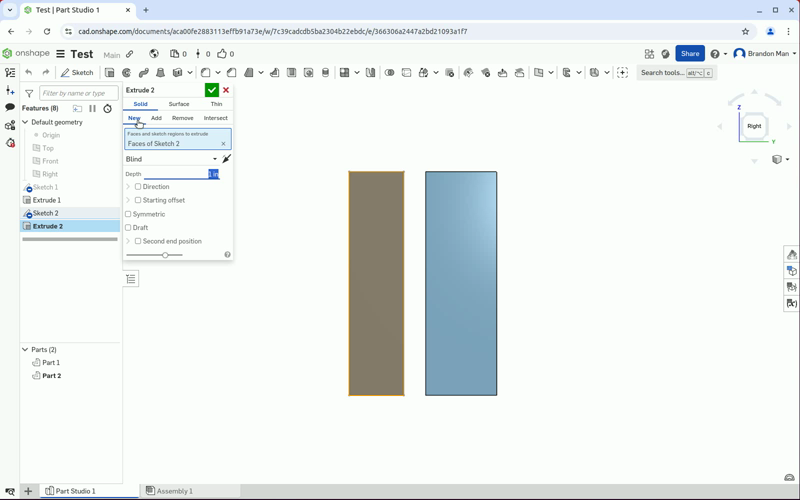
text(1.444)
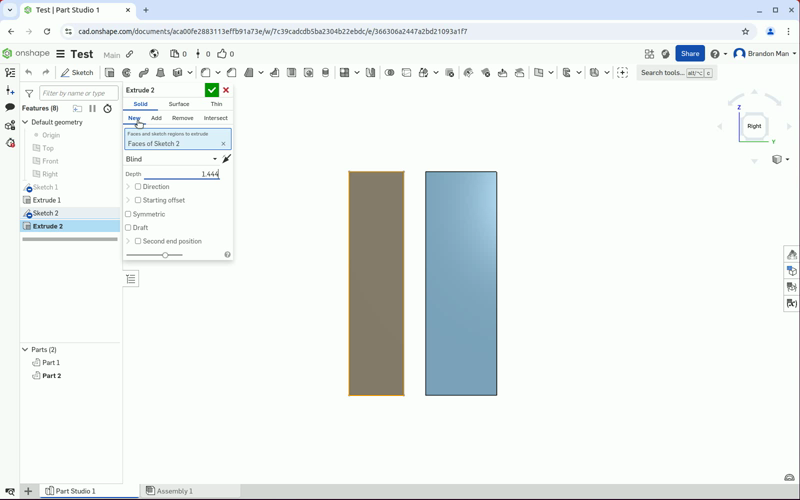
key(enter)
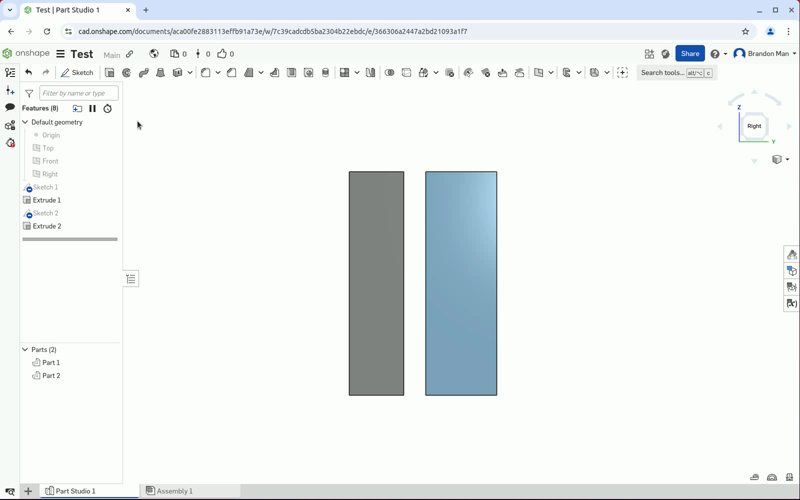
key(shift+h)
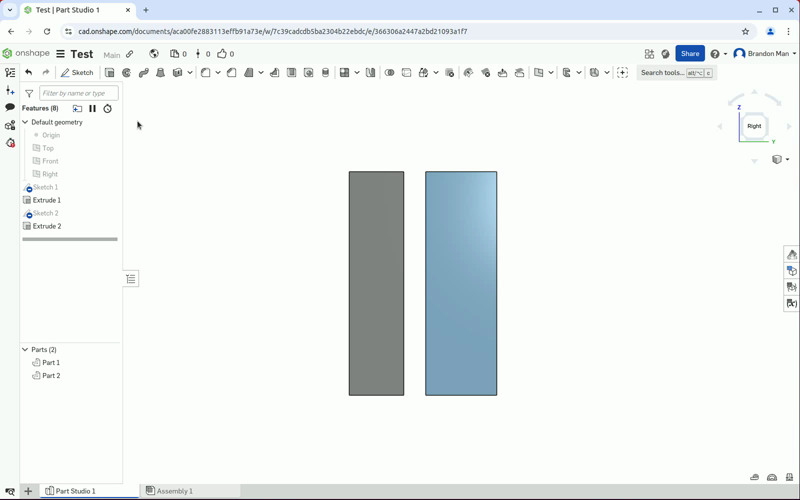
key(shift+h)
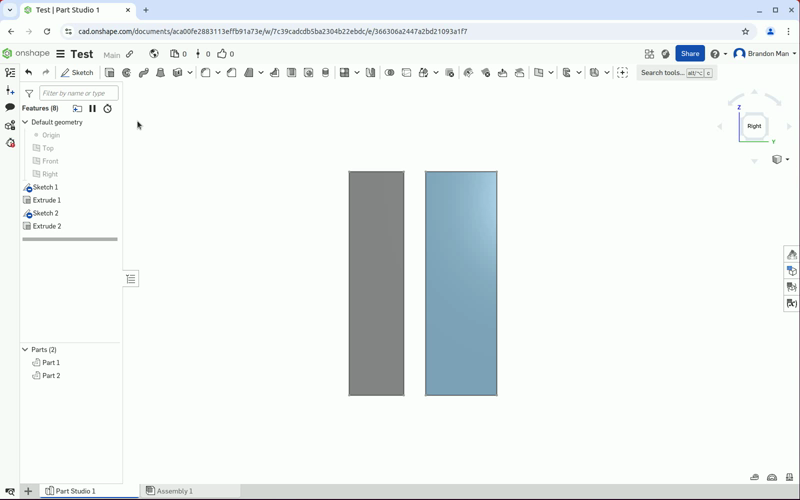
key(shift+7)
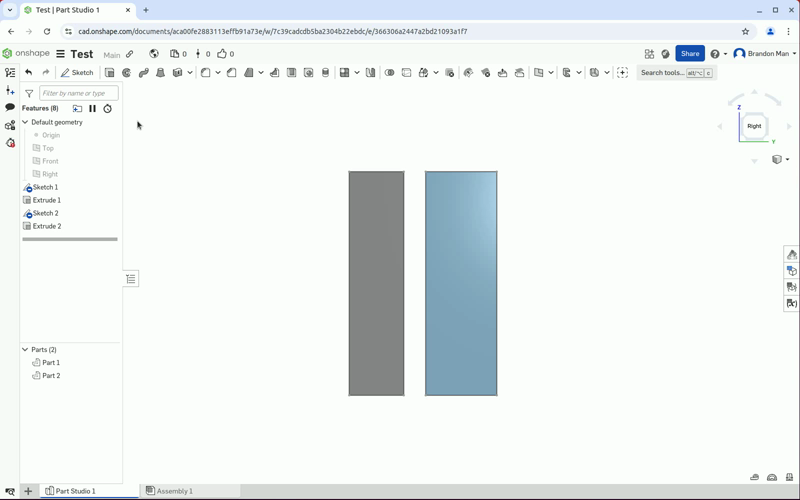
key(right, 2)
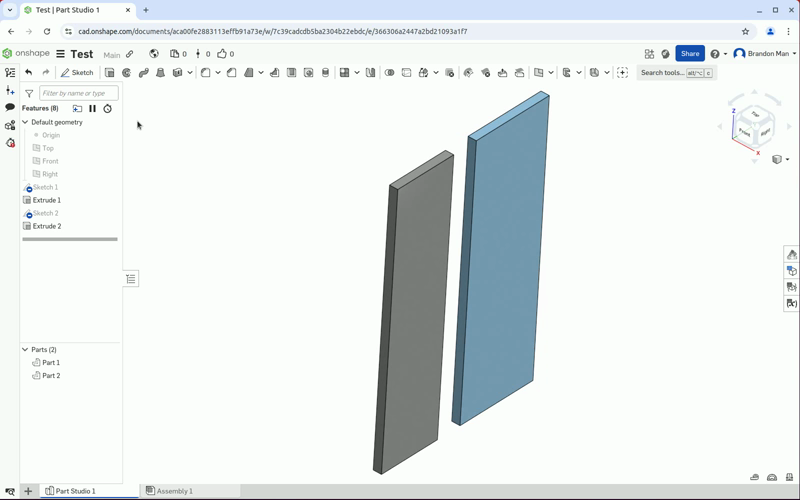
key(down, 2)
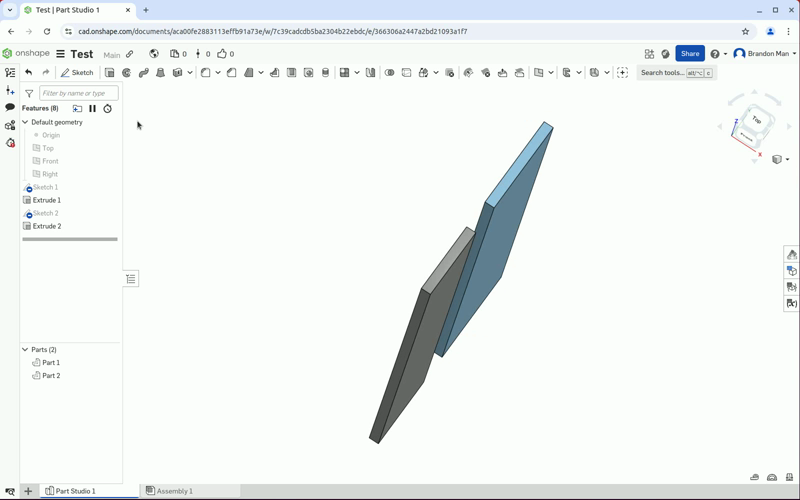
key(up, 2)
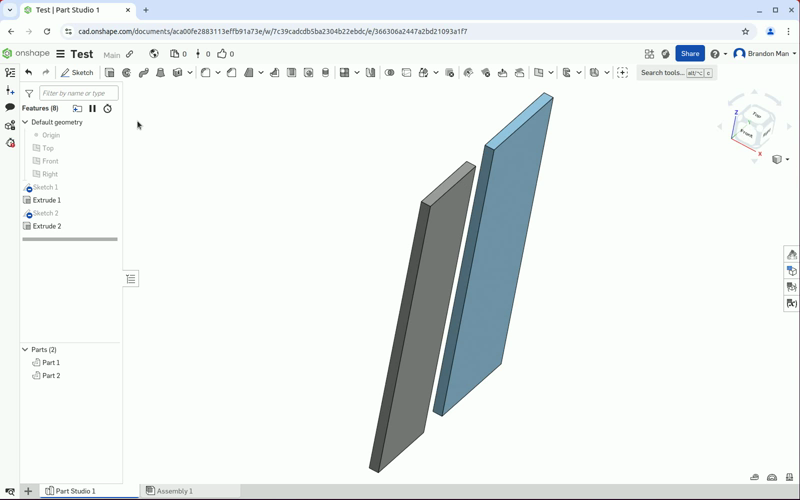
key(left, 2)
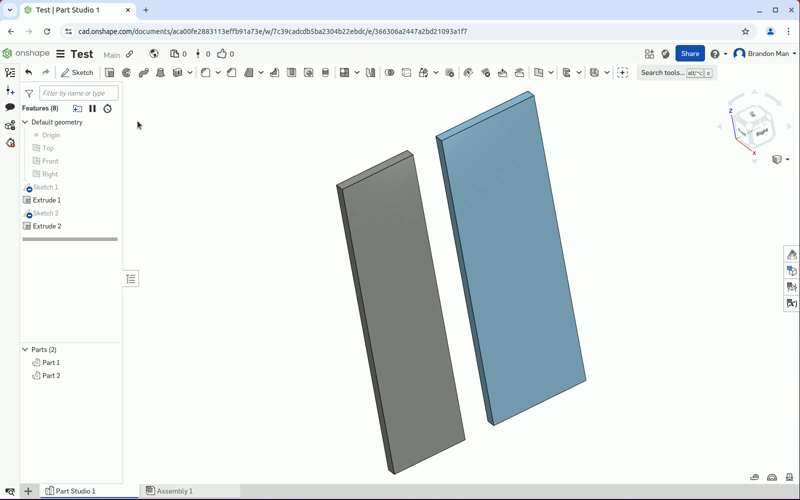
mouse_move(73, 189)
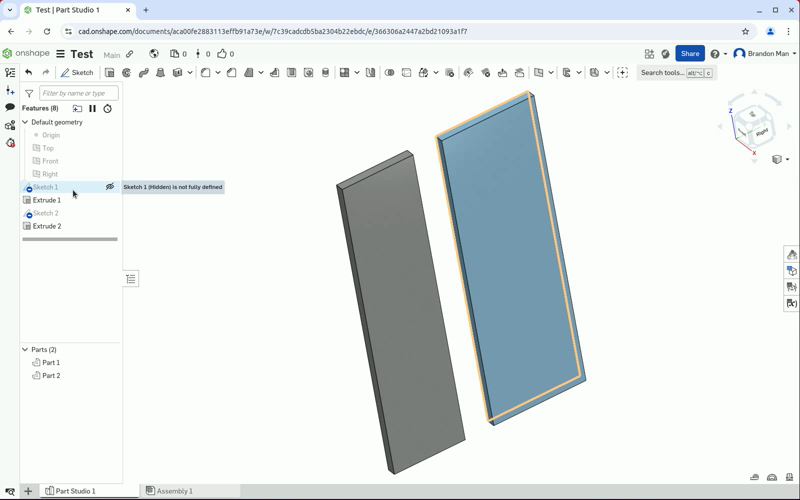
click(73, 189)